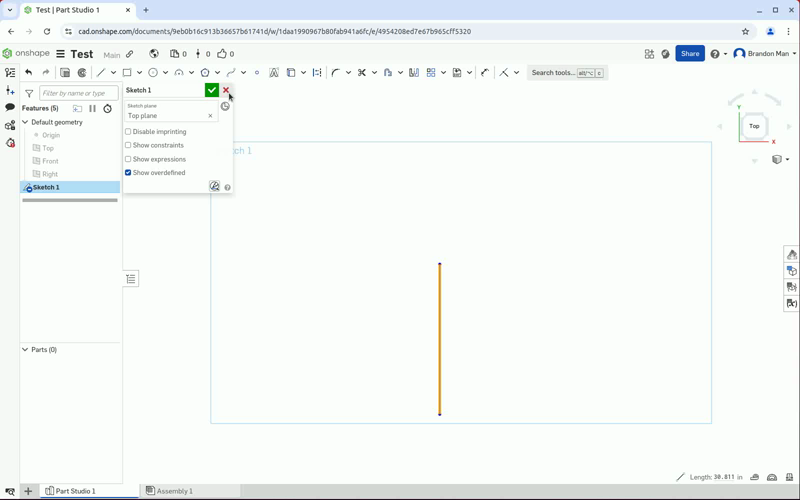
key(shift+h)
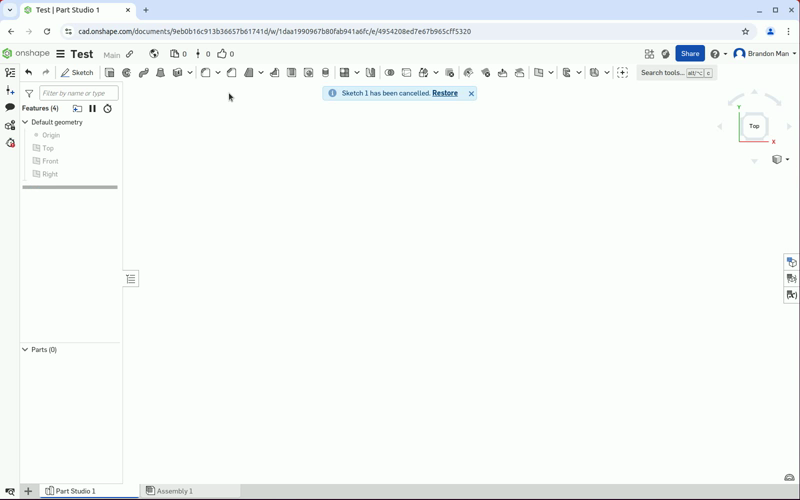
mouse_move(73, 352)
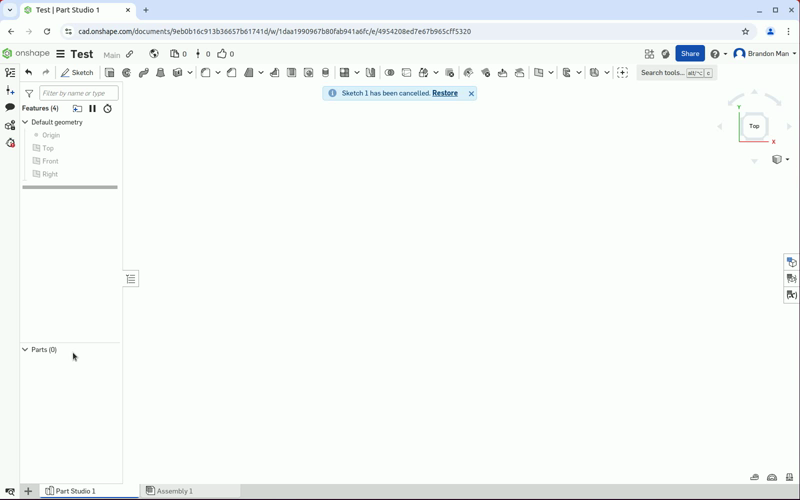
key(y)
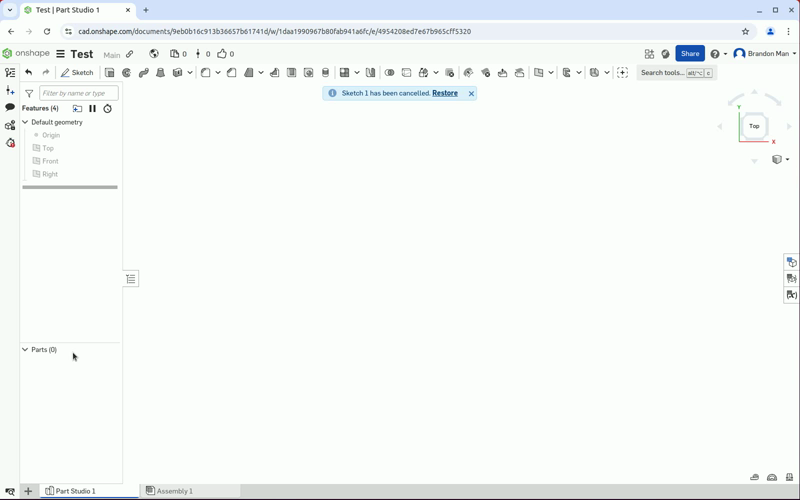
key(shift+p)
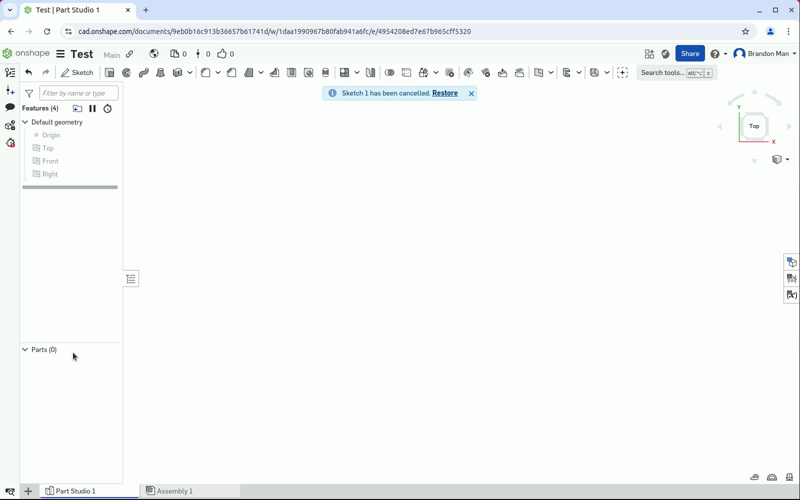
key(space)
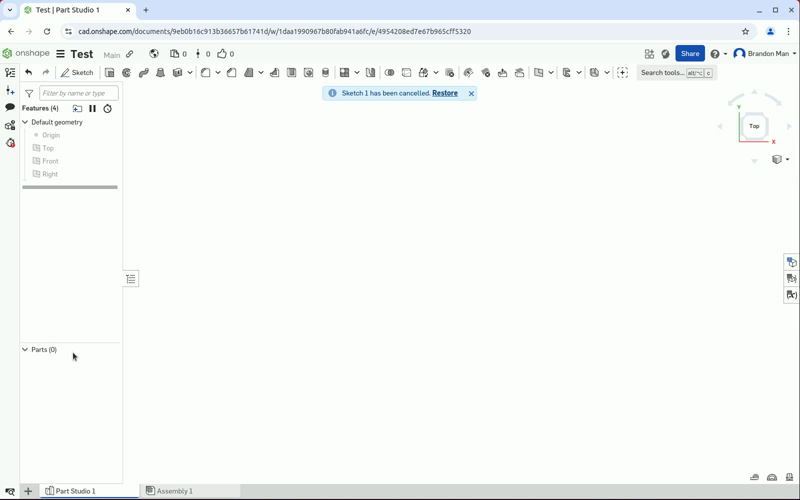
key_down(shift)
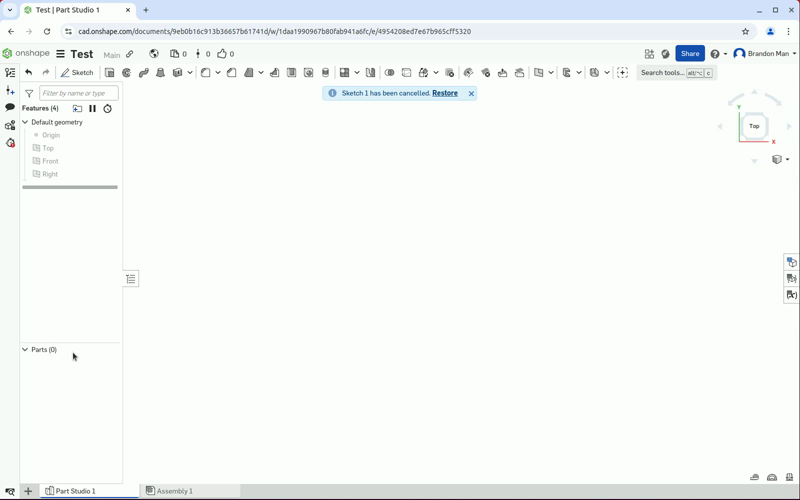
key(up)
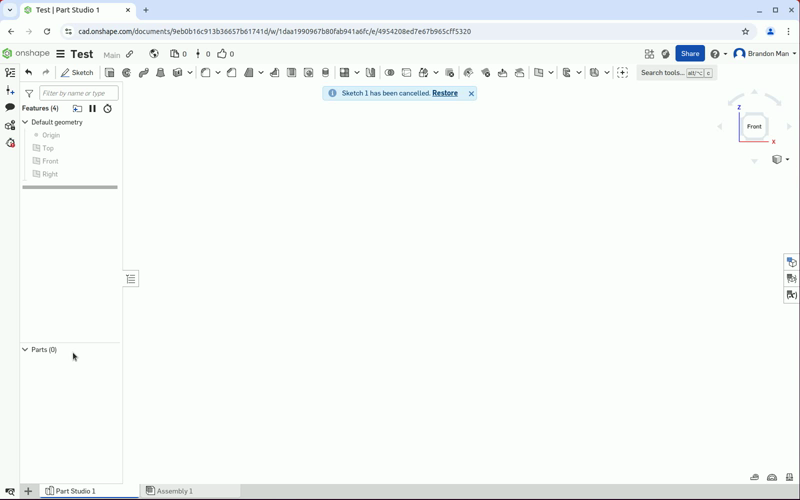
key_up(shift)
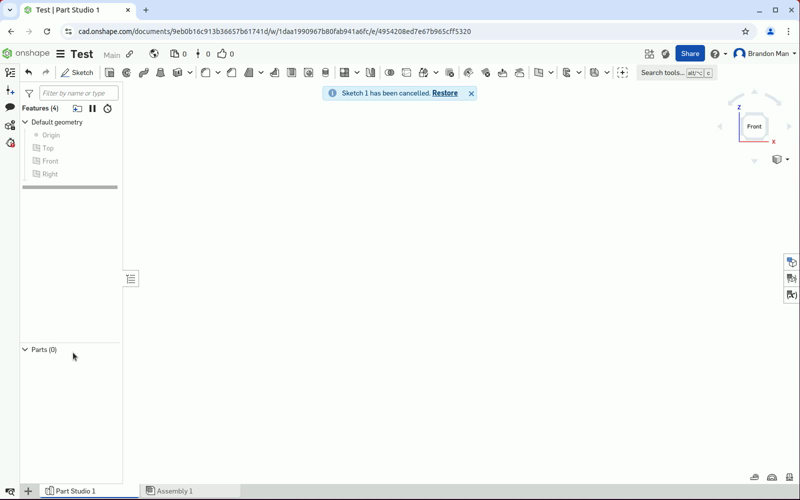
mouse_move(73, 352)
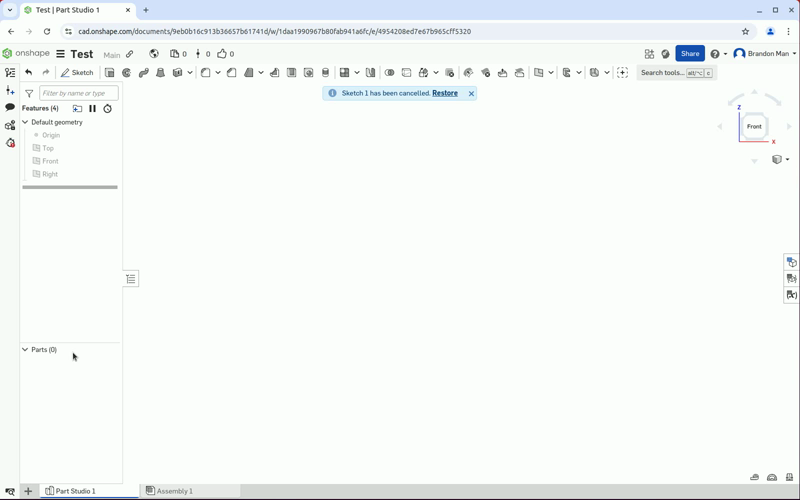
key(shift+y)
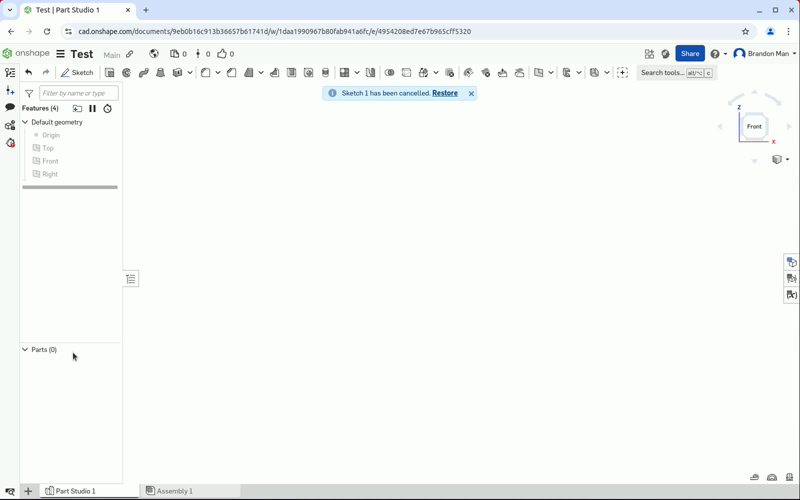
key(shift+s)
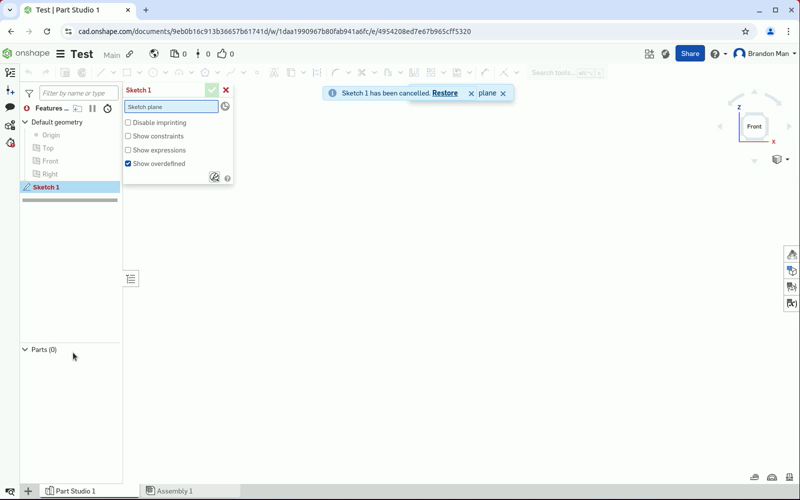
mouse_move(73, 163)
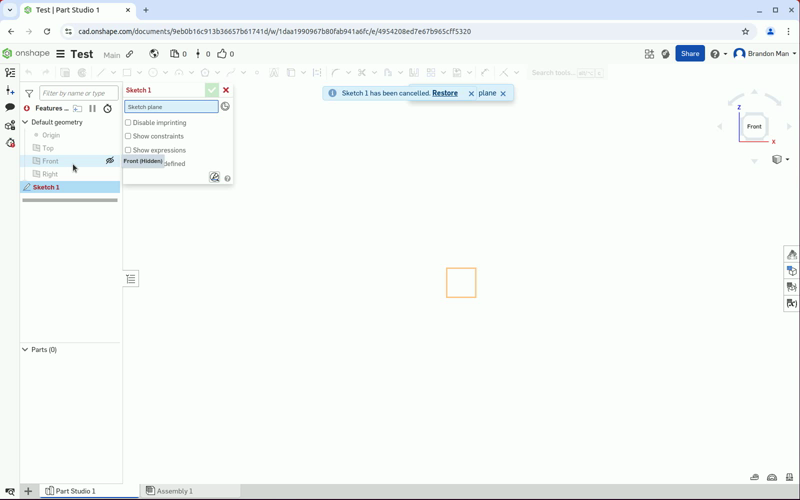
click(73, 163)
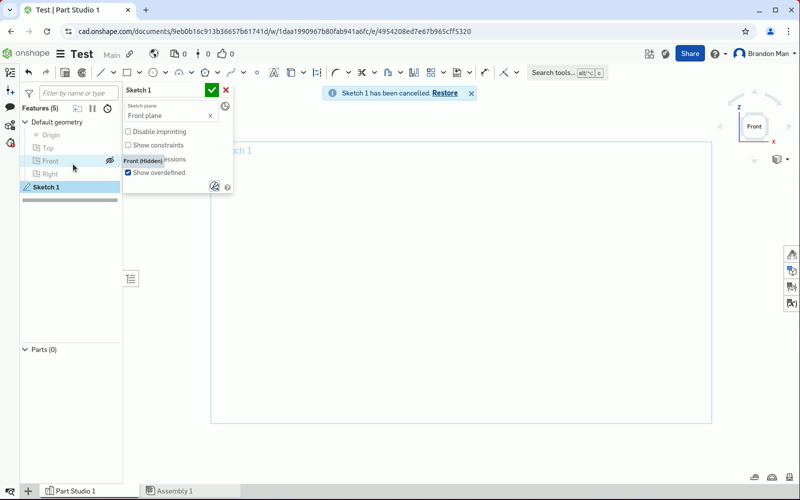
mouse_move(73, 352)
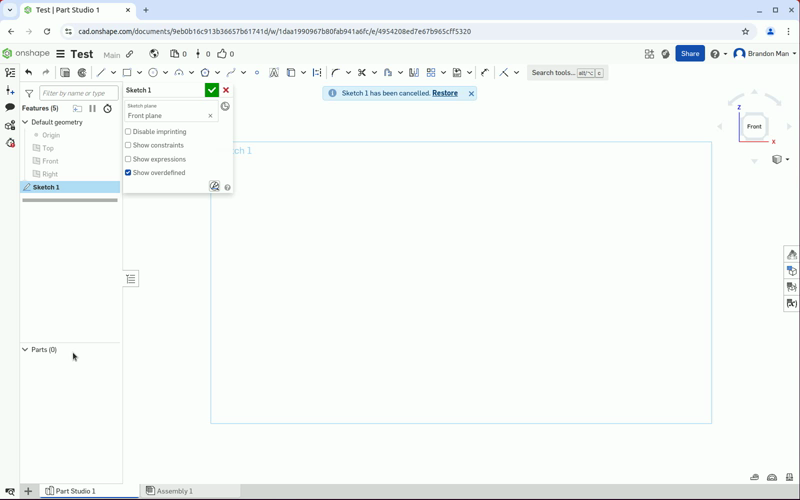
key(y)
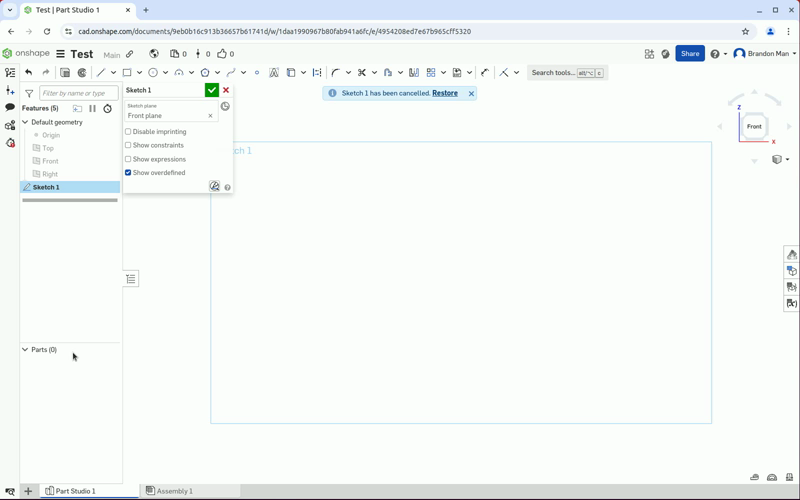
key(l)
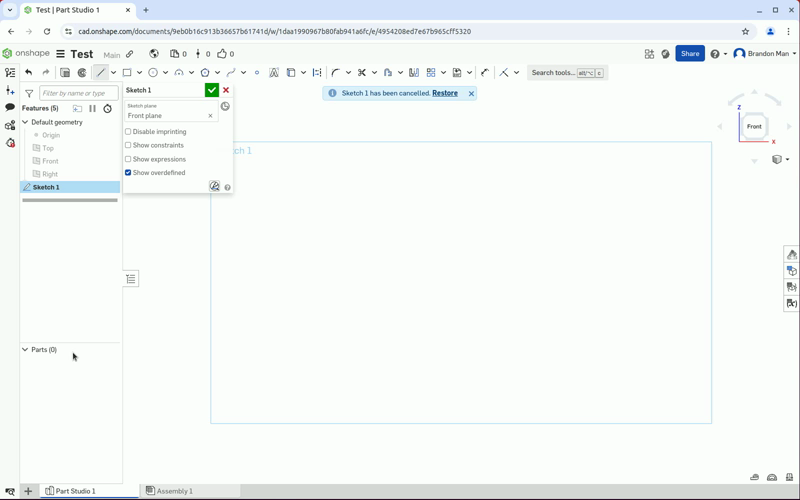
key_down(shift)
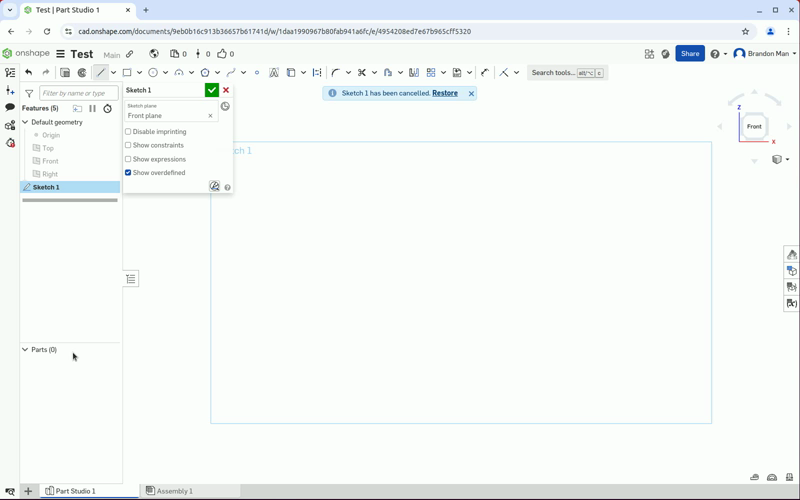
mouse_move(457, 282)
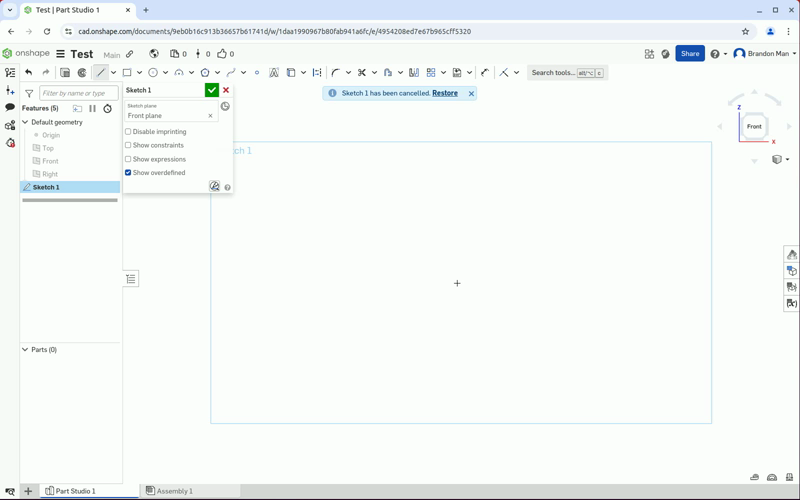
click(457, 282)
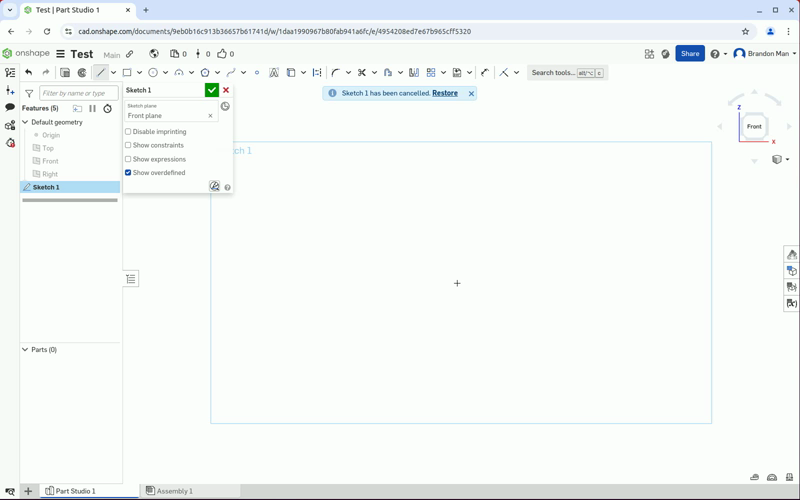
key_up(shift)
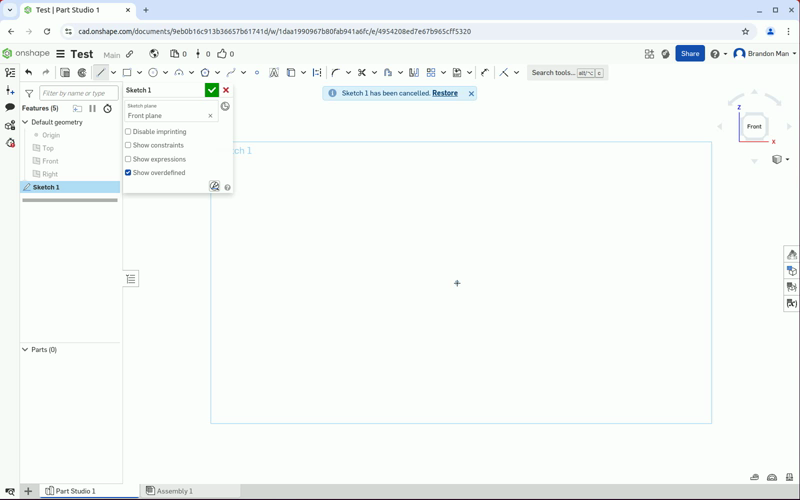
key_down(shift)
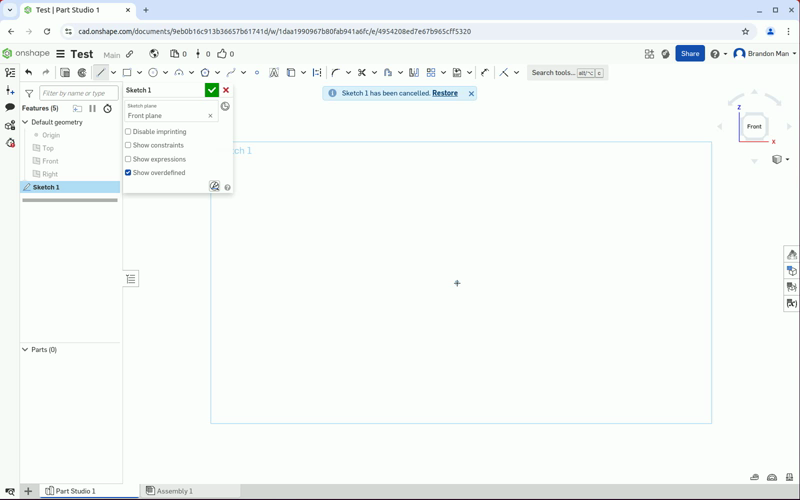
mouse_move(487, 282)
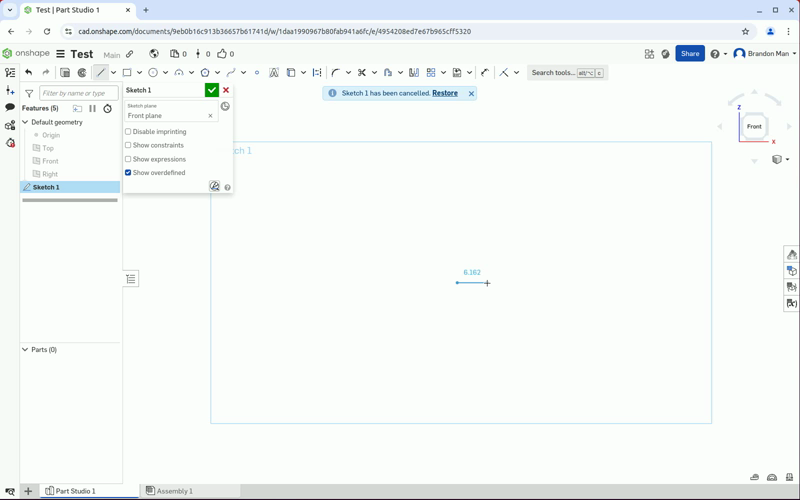
mouse_move(501, 282)
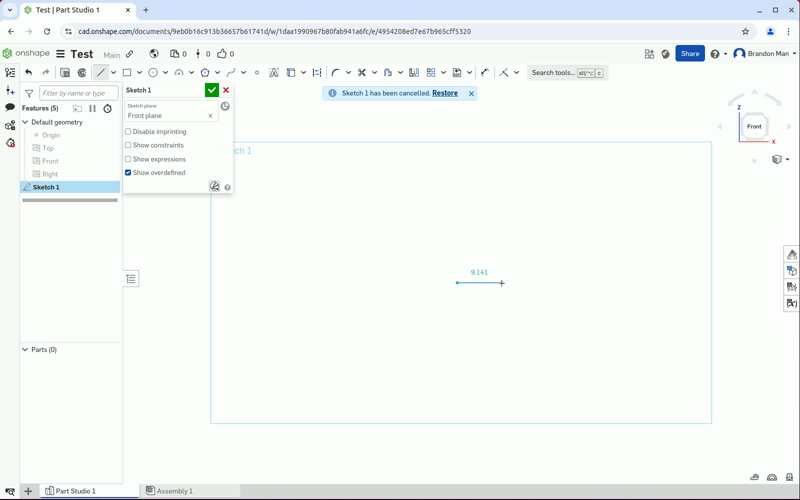
click(501, 282)
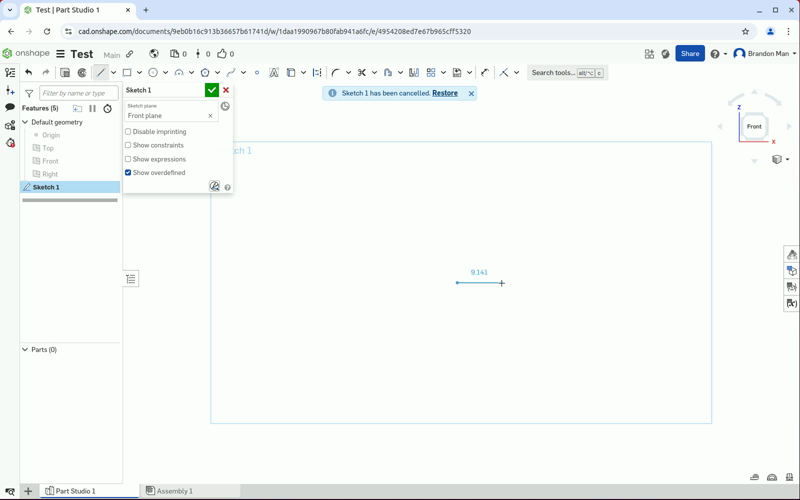
key_up(shift)
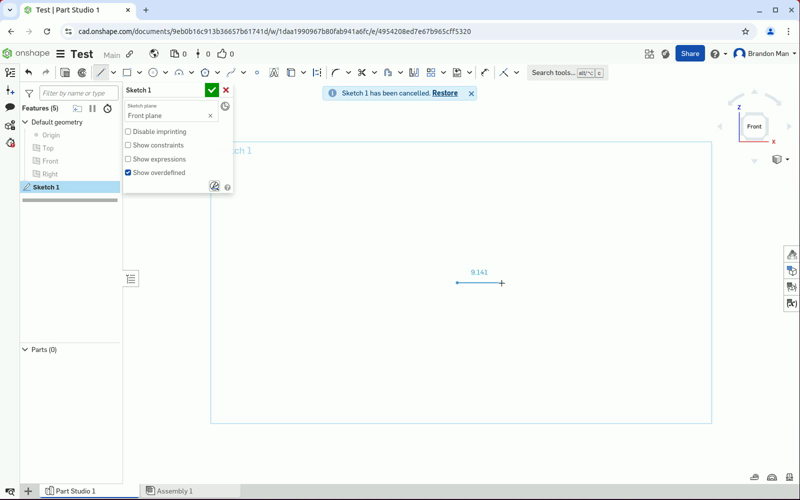
key_down(shift)
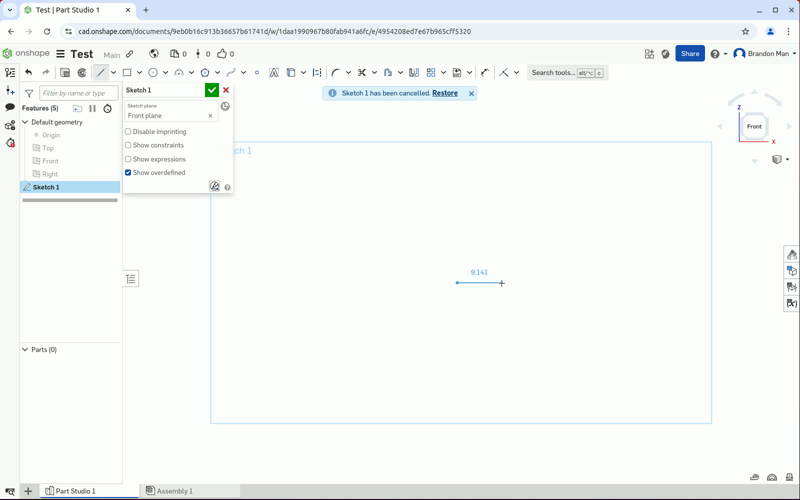
mouse_move(501, 213)
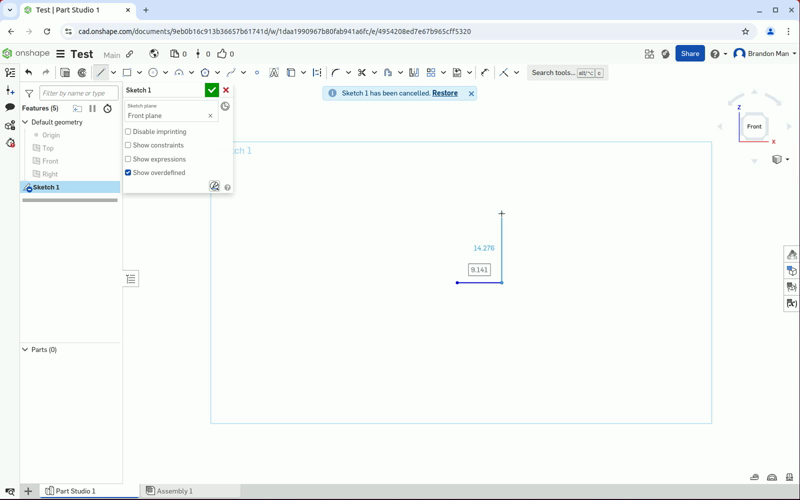
click(501, 213)
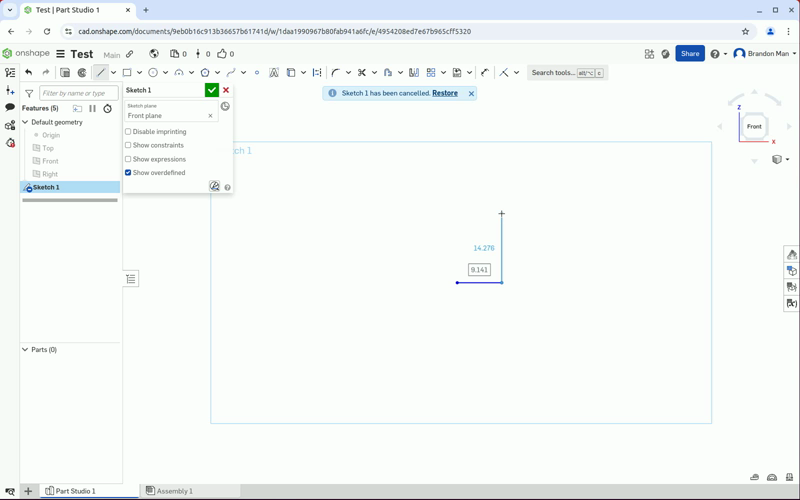
key_up(shift)
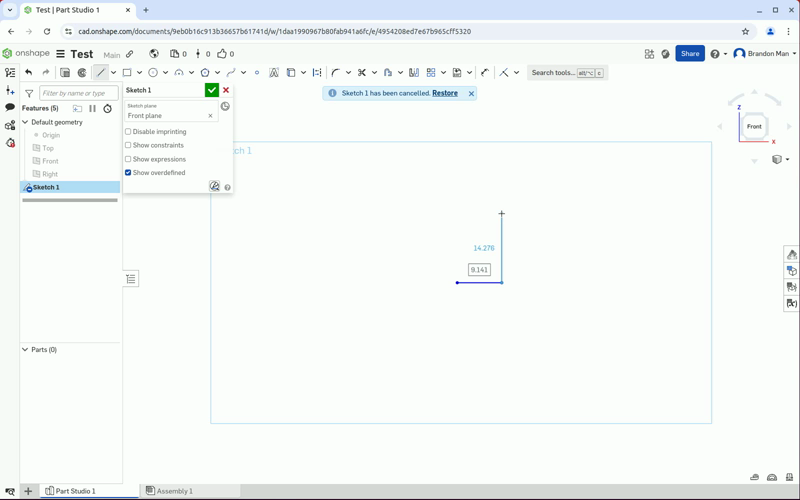
key_down(shift)
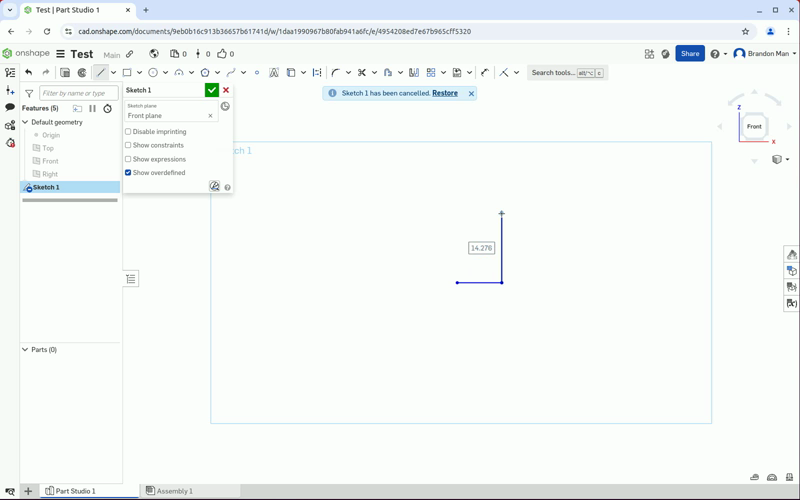
mouse_move(531, 213)
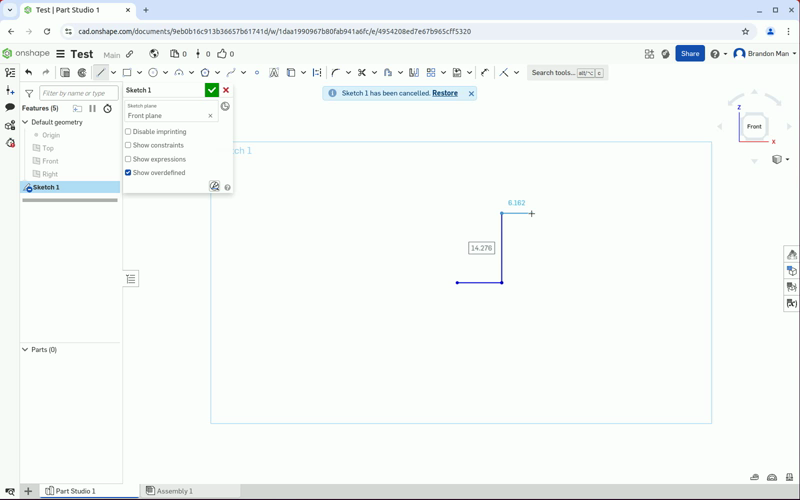
mouse_move(457, 213)
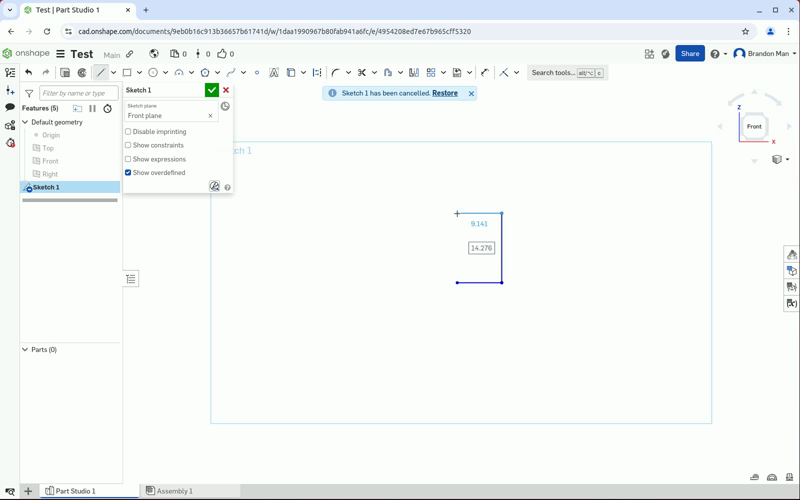
click(457, 213)
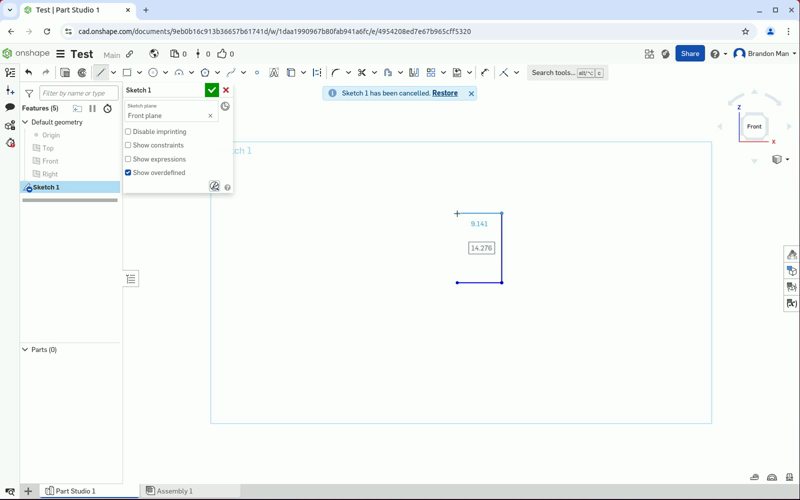
key_up(shift)
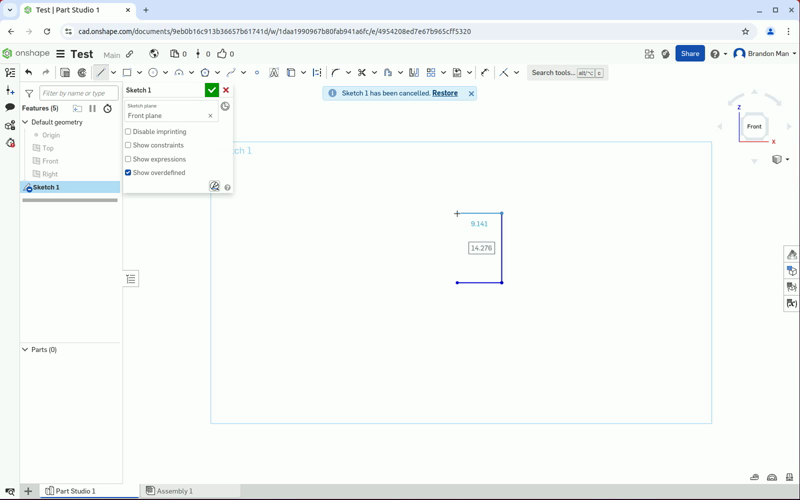
key_down(shift)
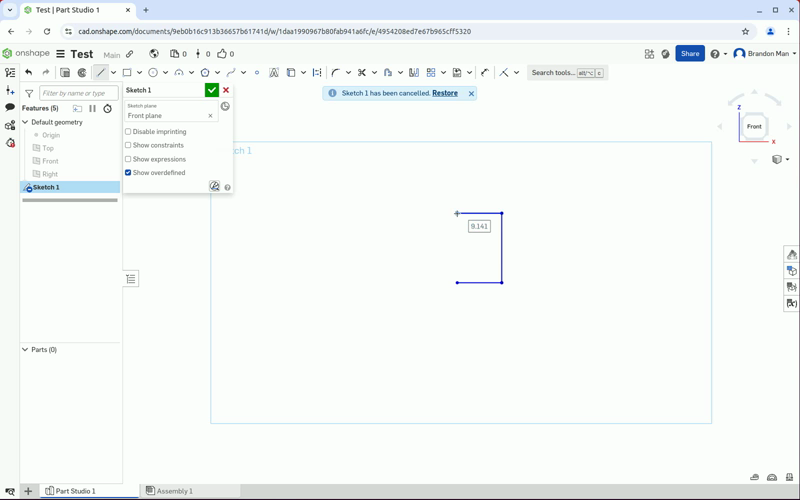
mouse_move(457, 282)
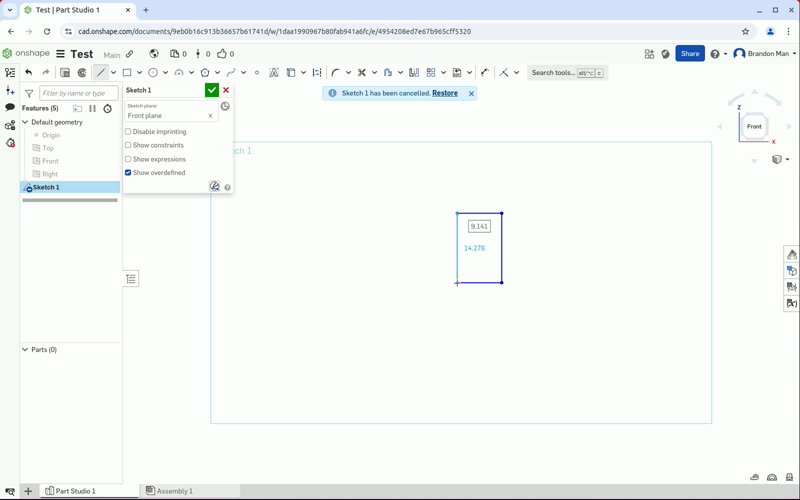
key_up(shift)
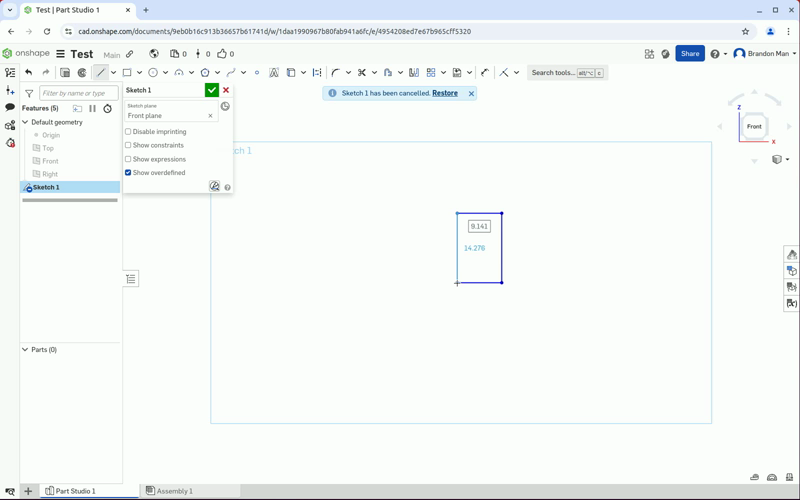
click(457, 282)
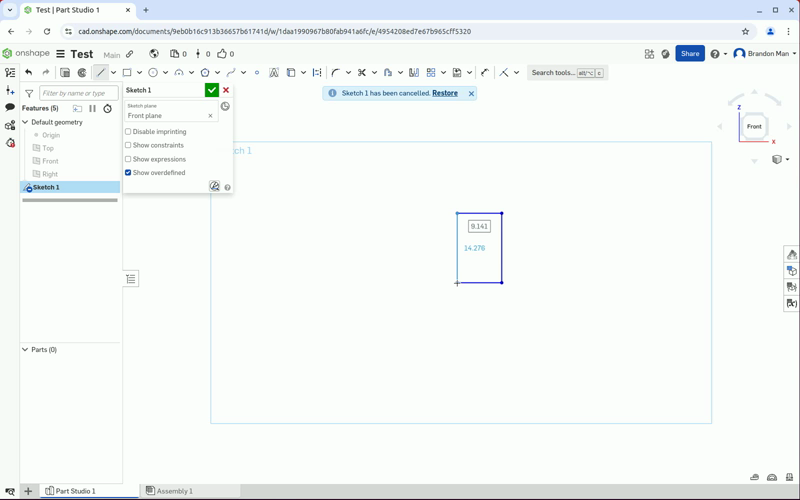
key(esc)
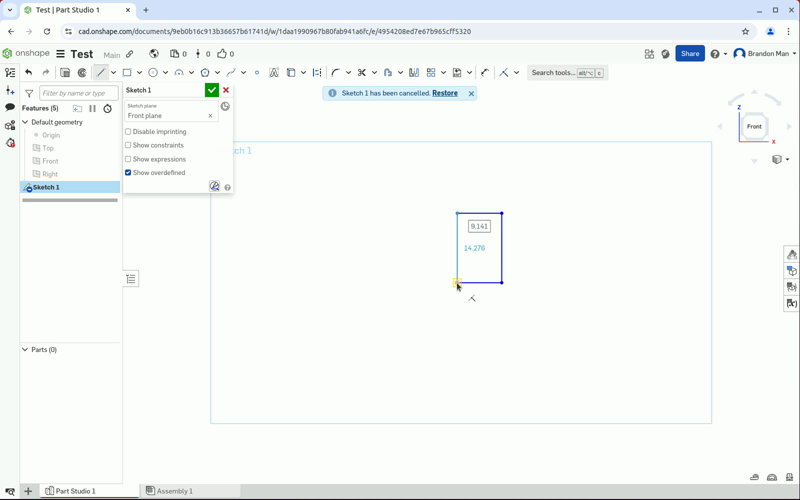
mouse_move(461, 240)
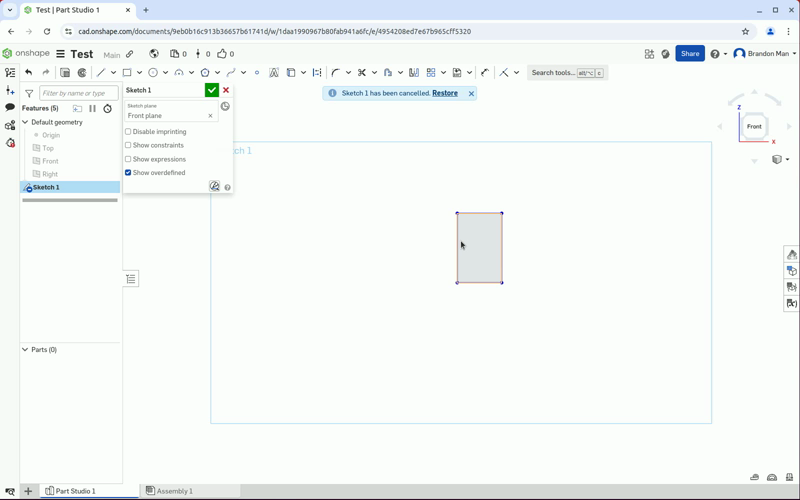
click(461, 240)
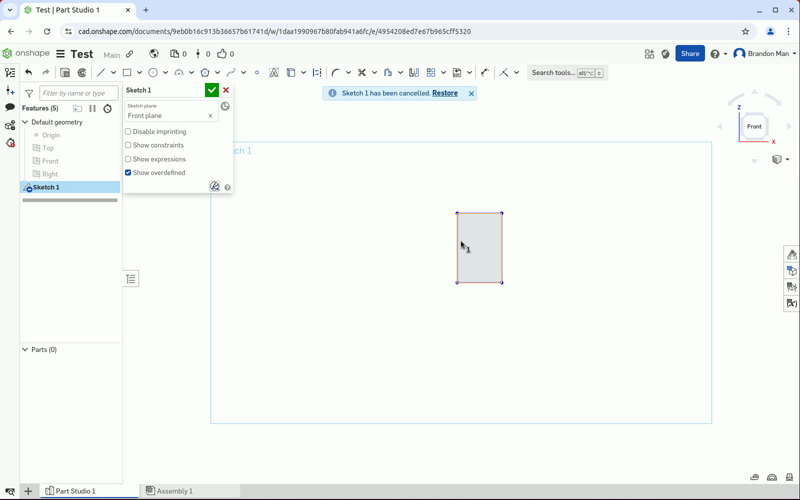
mouse_move(73, 352)
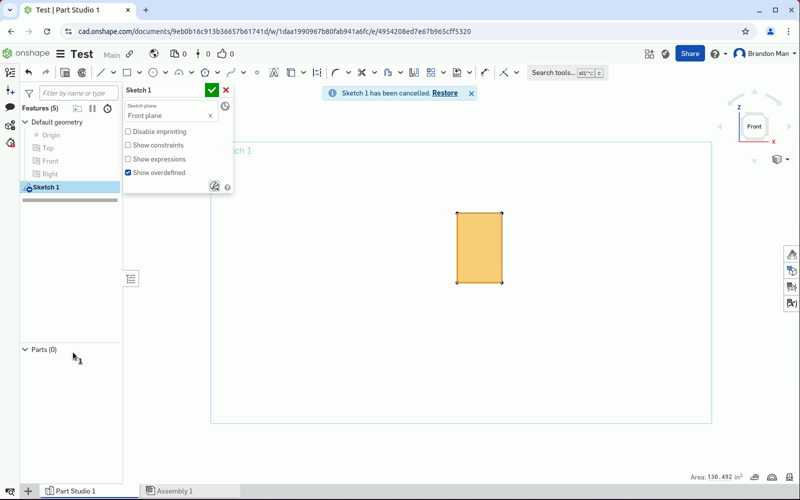
key(shift+y)
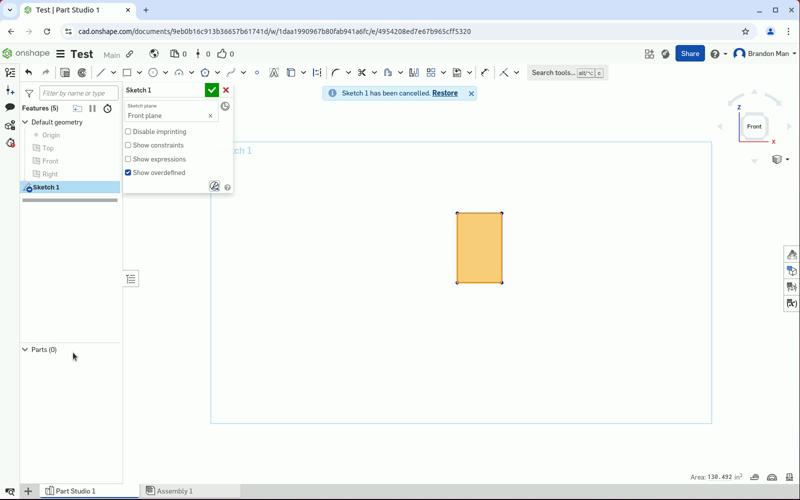
key(shift+e)
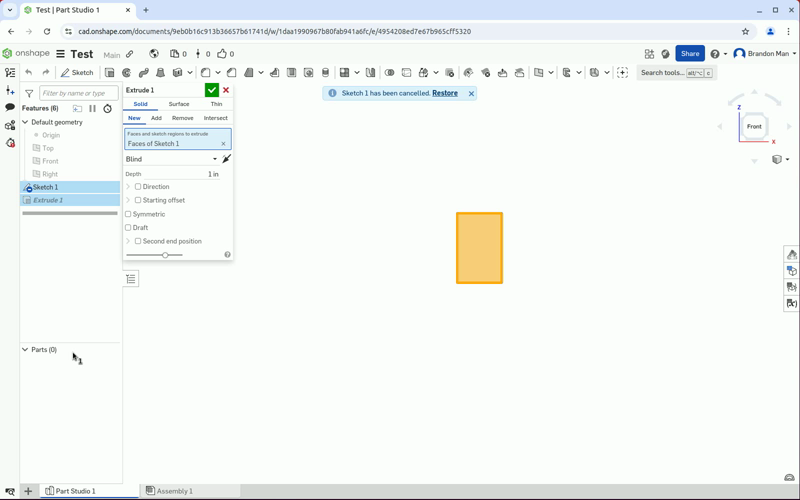
mouse_move(143, 106)
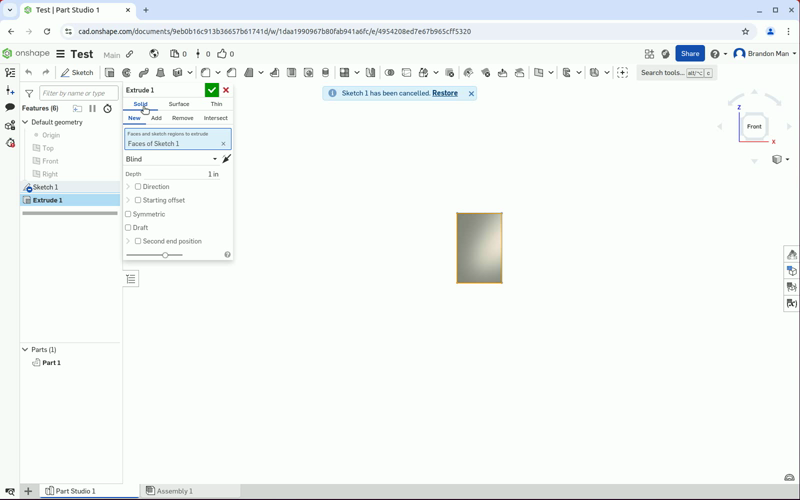
click(143, 106)
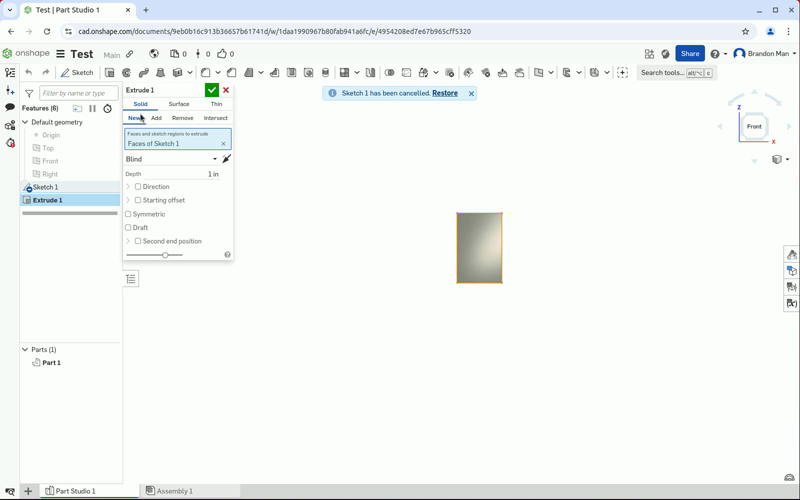
mouse_move(137, 120)
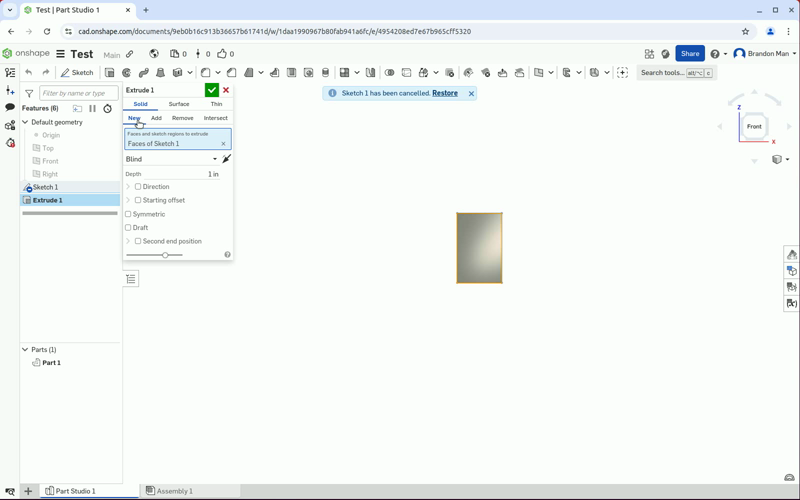
click(137, 120)
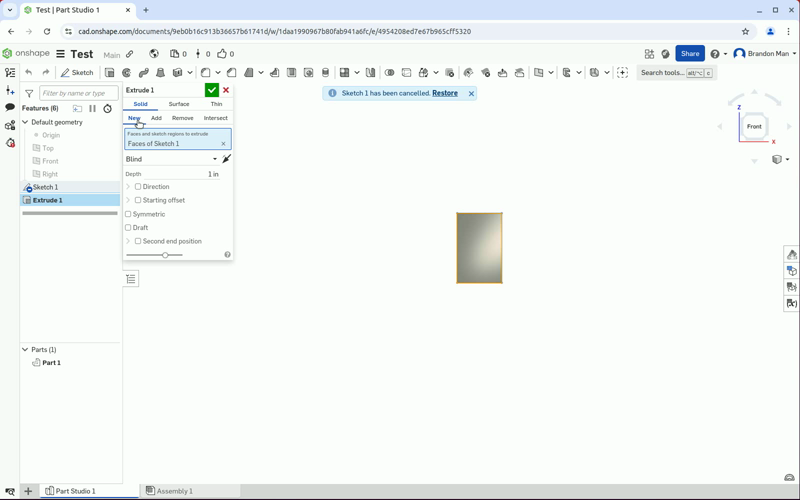
key(tab, 4)
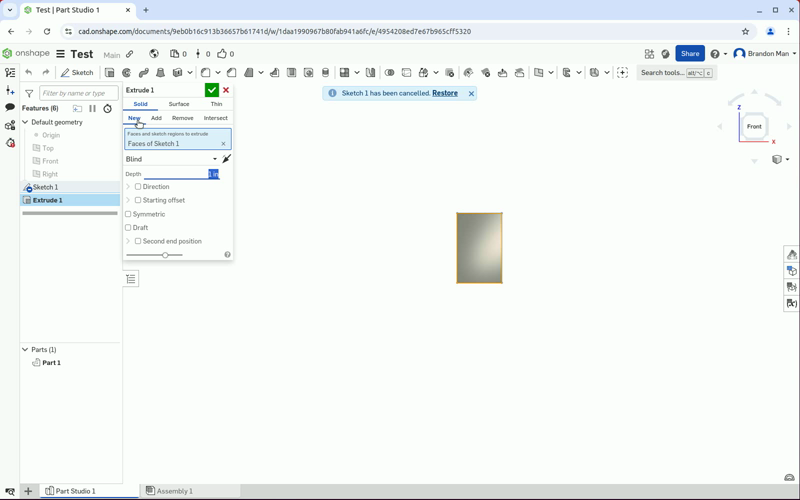
text(-0.241)
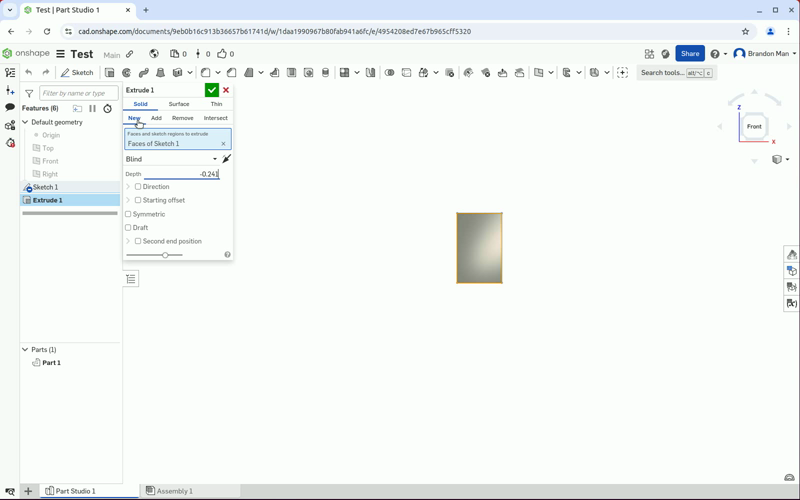
key(enter)
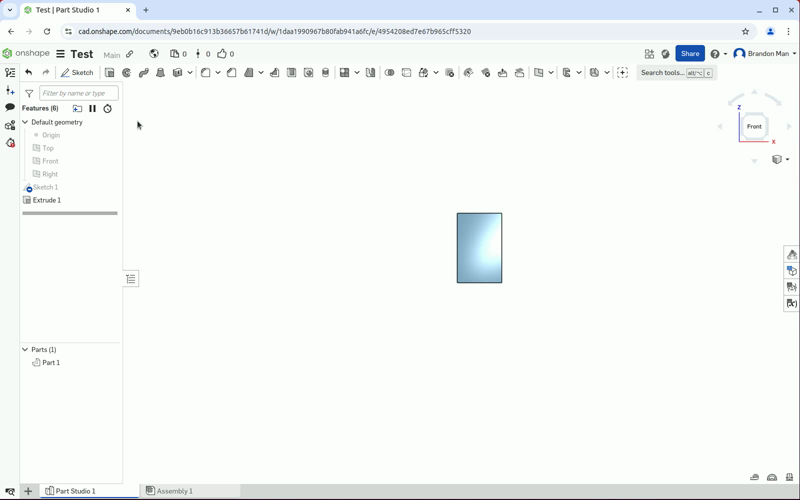
key(shift+h)
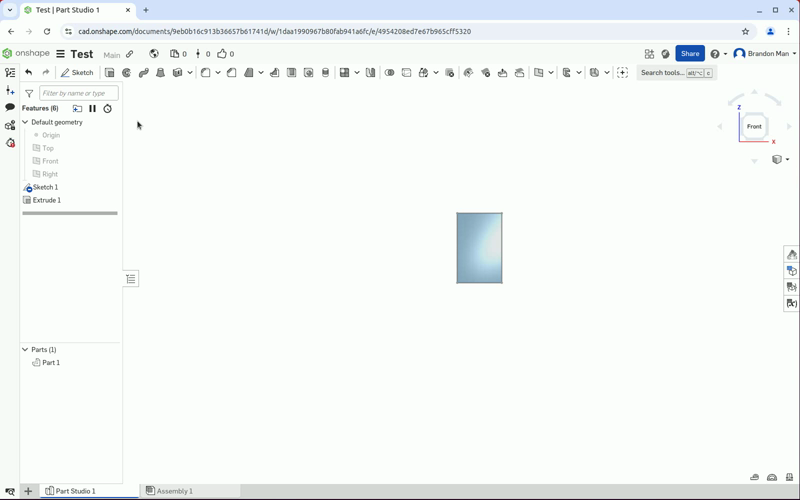
key(shift+h)
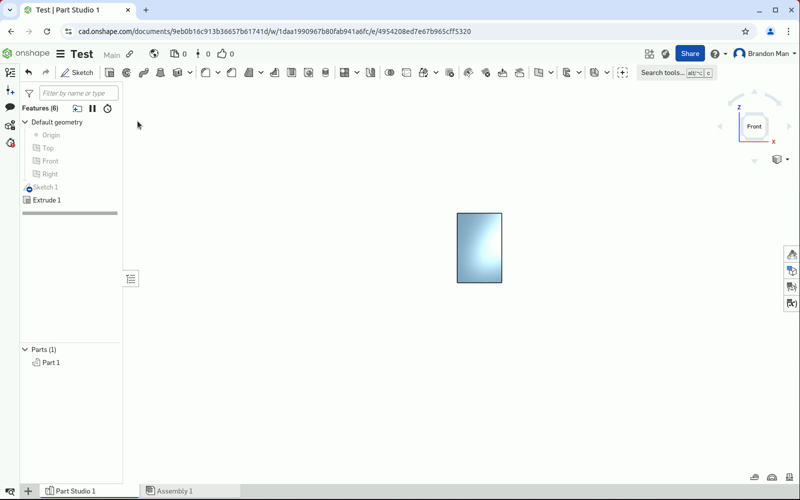
mouse_move(73, 189)
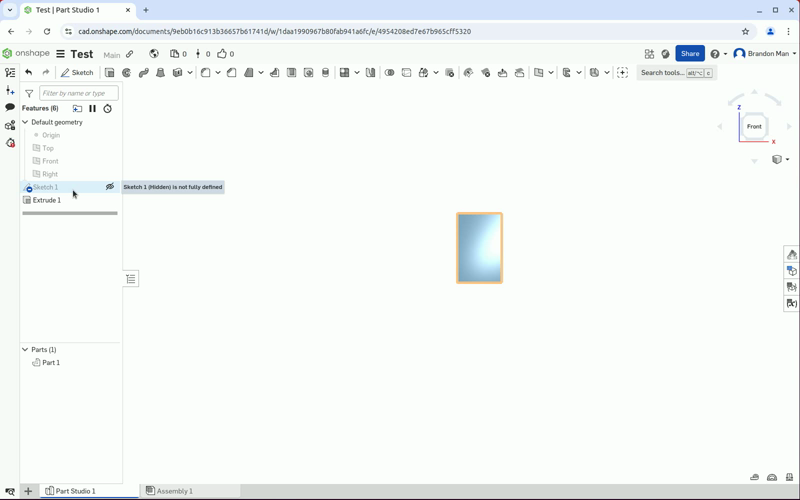
click(73, 189)
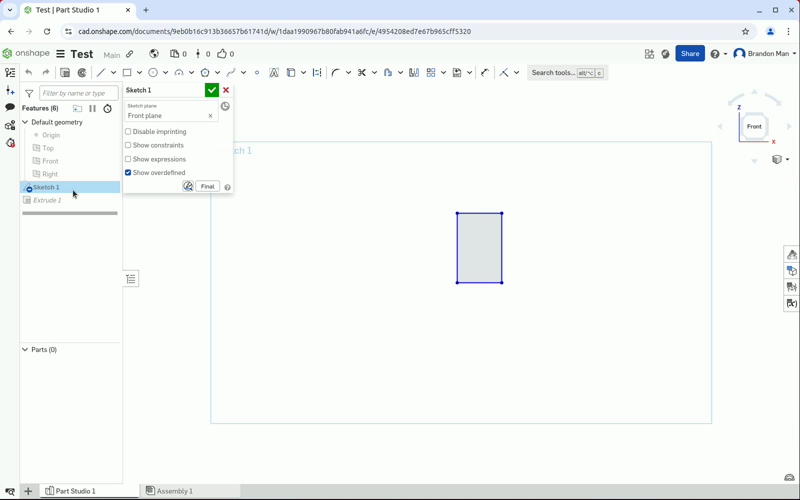
mouse_move(229, 92)
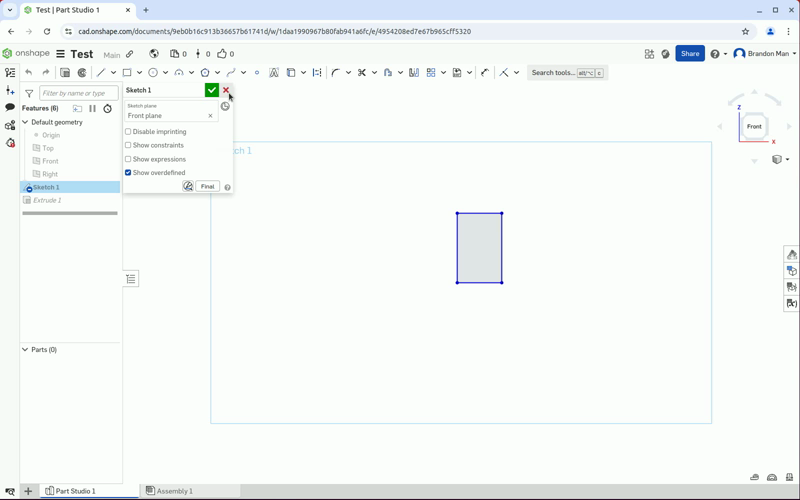
click(229, 92)
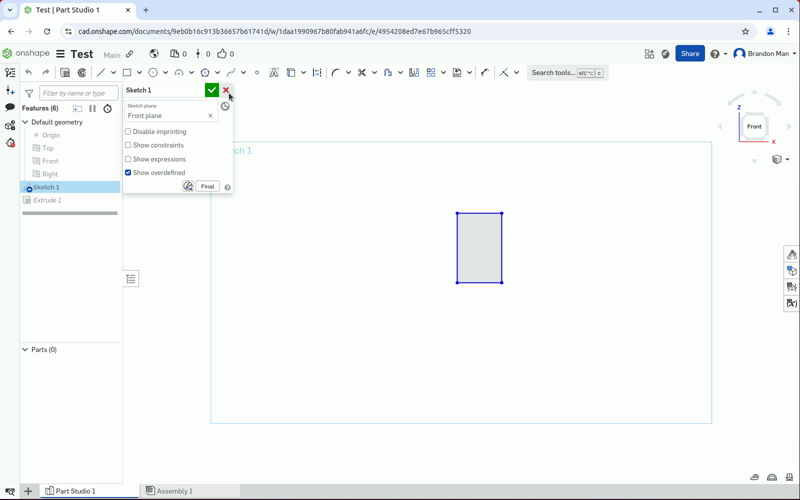
key(shift+s)
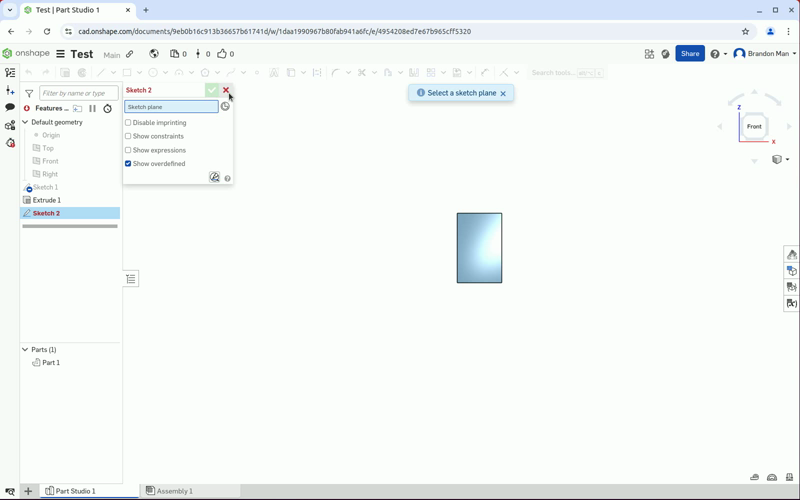
mouse_move(73, 163)
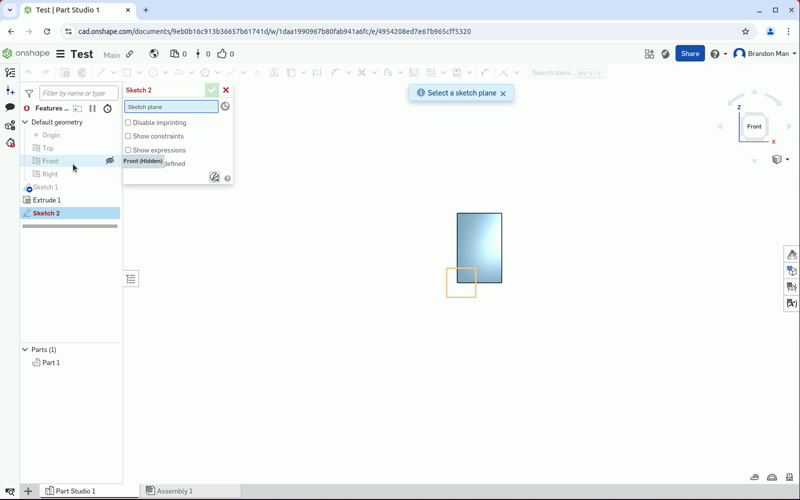
click(73, 163)
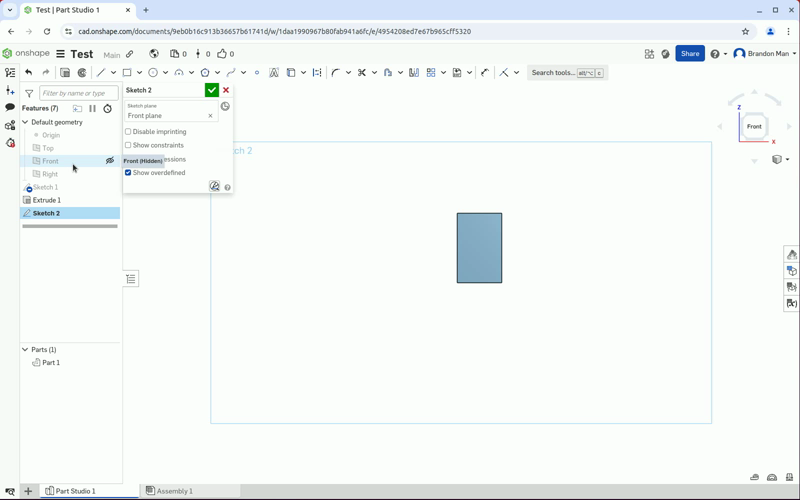
mouse_move(73, 352)
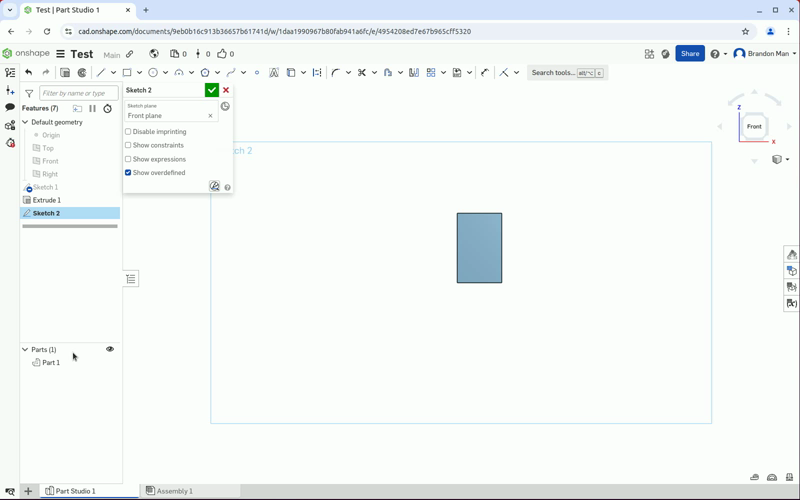
key(y)
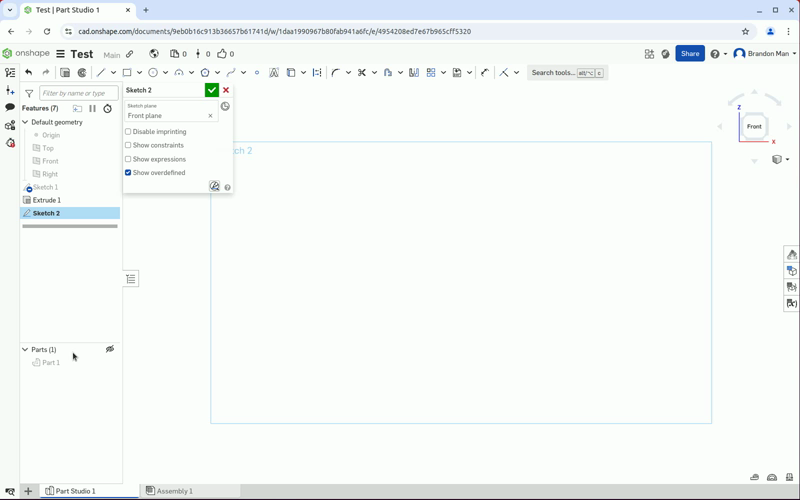
key(l)
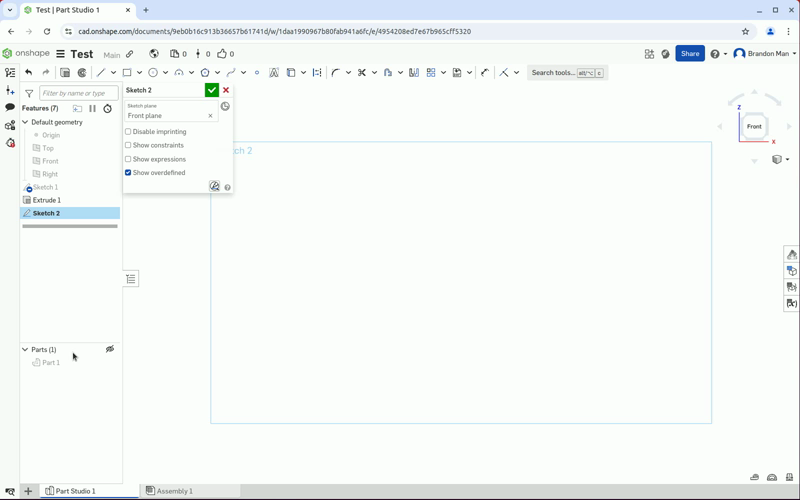
key_down(shift)
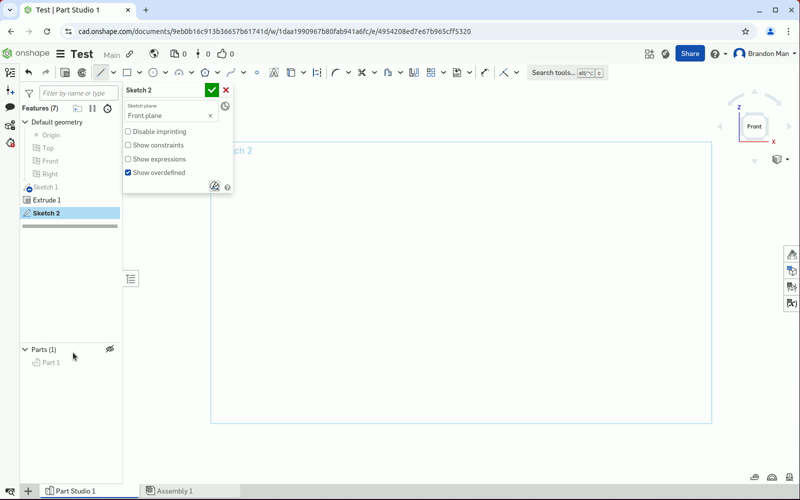
mouse_move(520, 282)
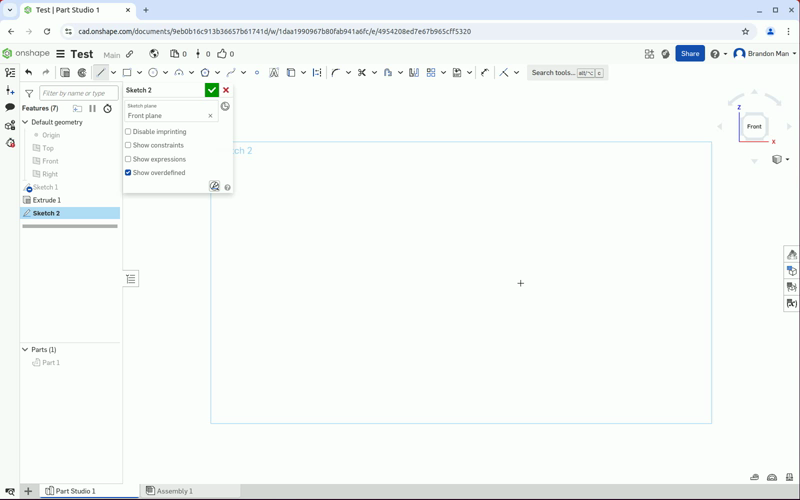
click(520, 282)
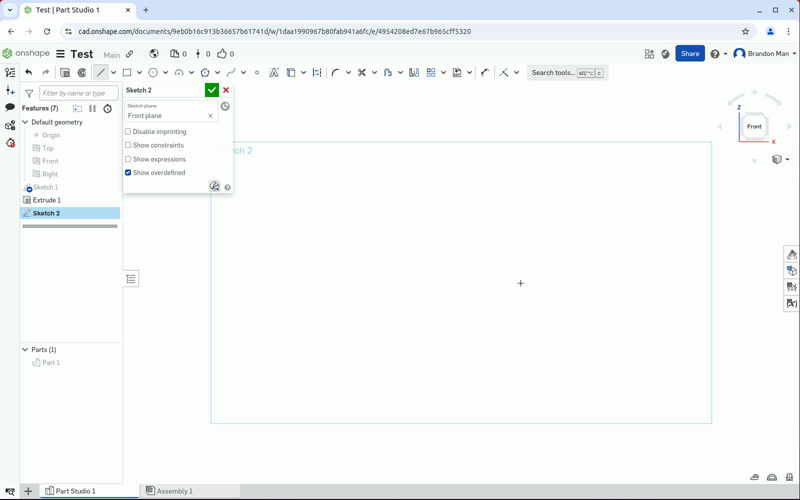
key_up(shift)
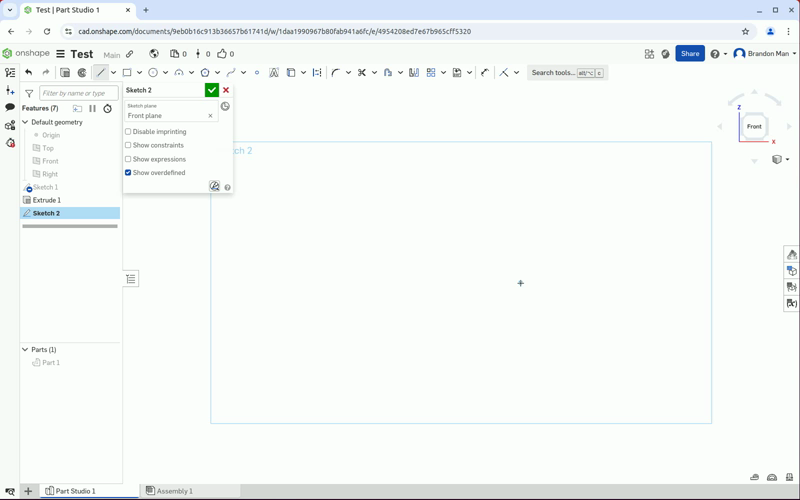
key_down(shift)
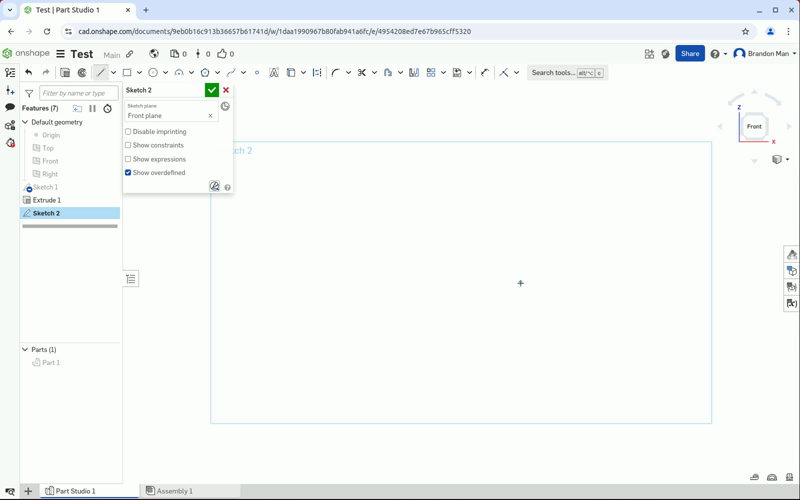
mouse_move(550, 282)
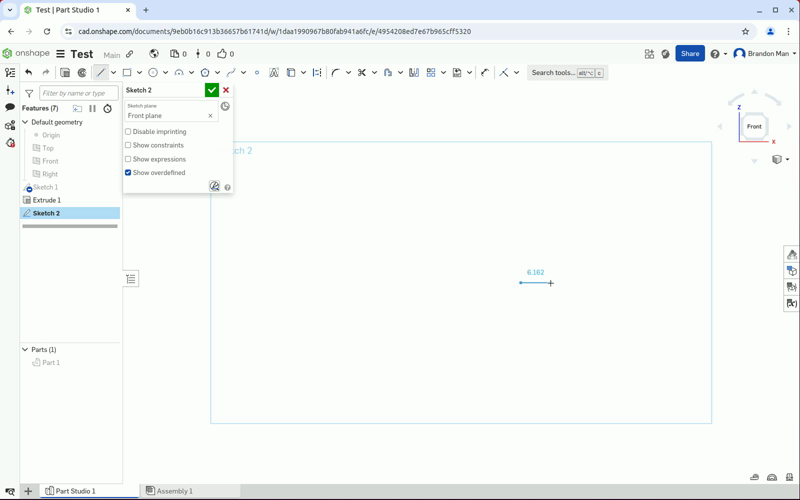
mouse_move(573, 282)
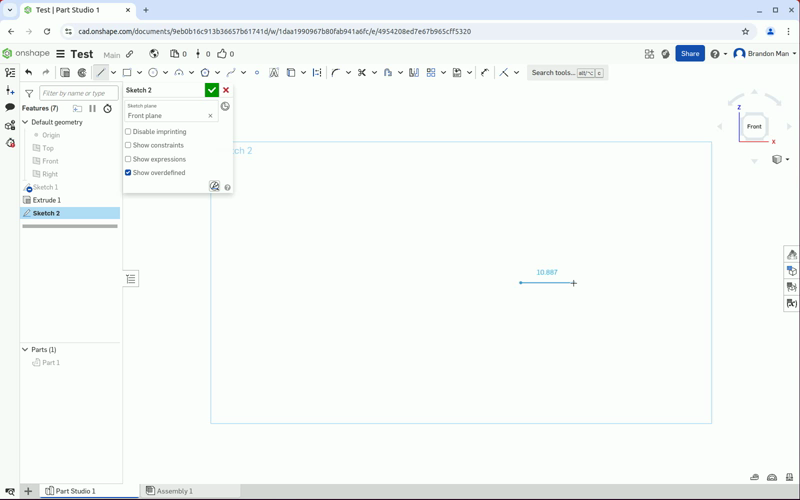
click(573, 282)
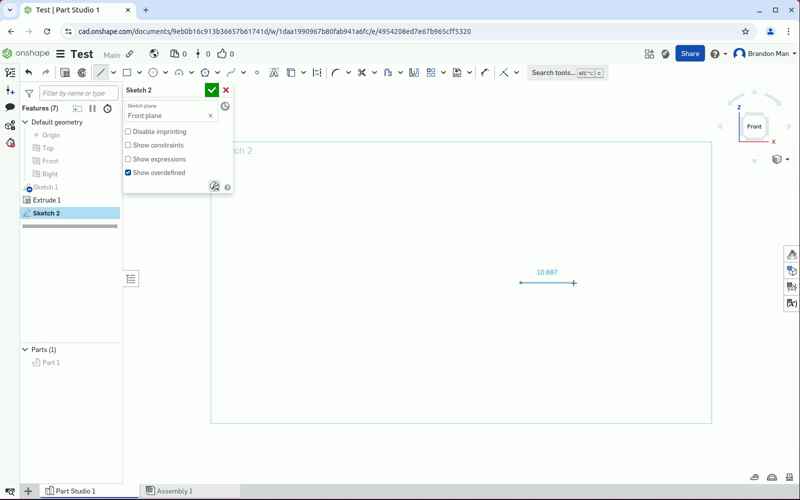
key_up(shift)
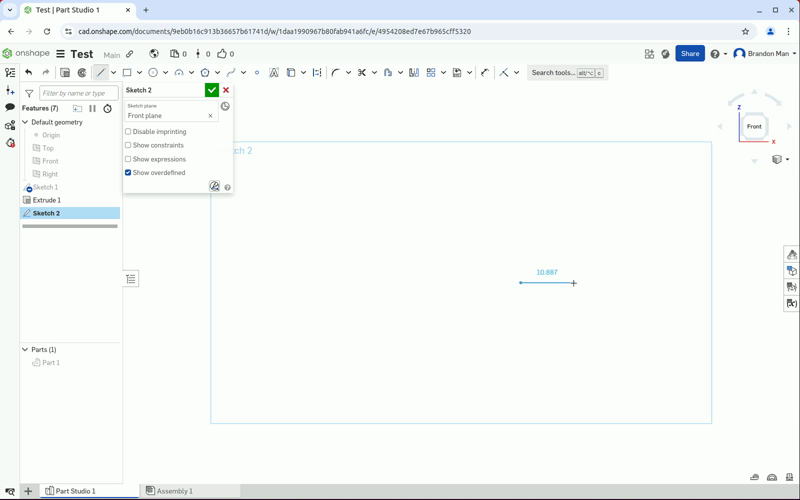
key_down(shift)
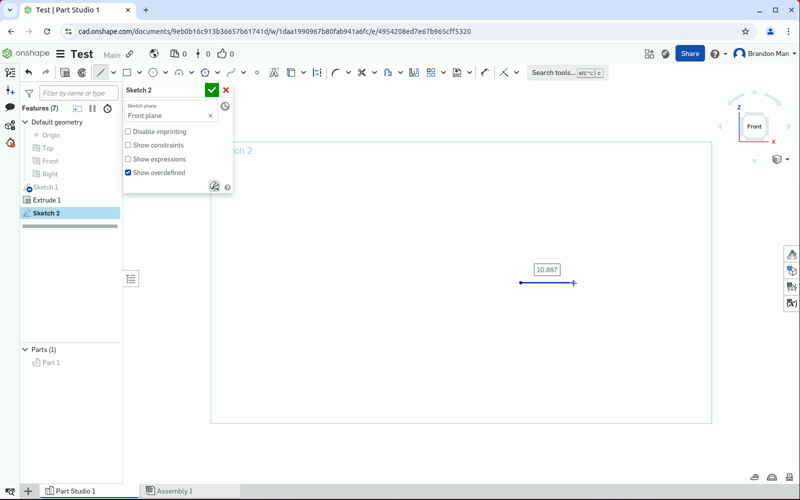
mouse_move(573, 213)
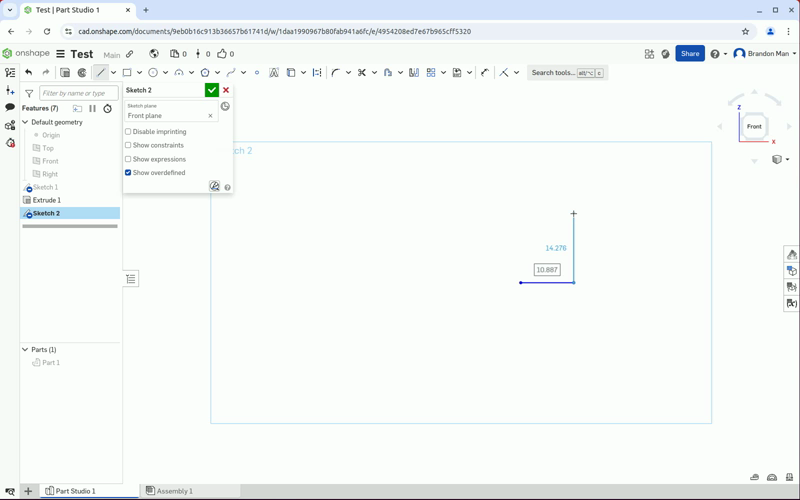
click(573, 213)
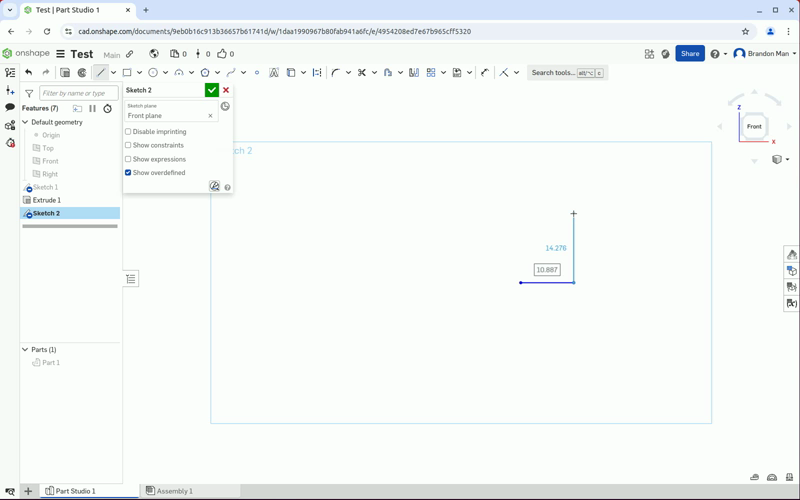
key_up(shift)
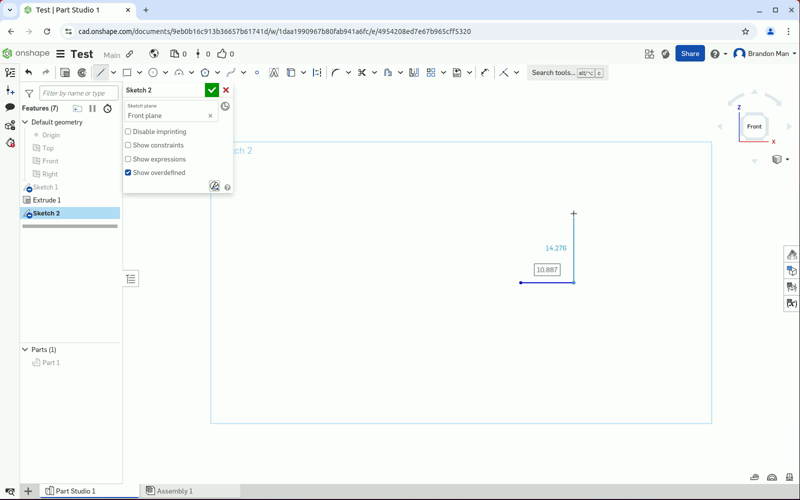
key_down(shift)
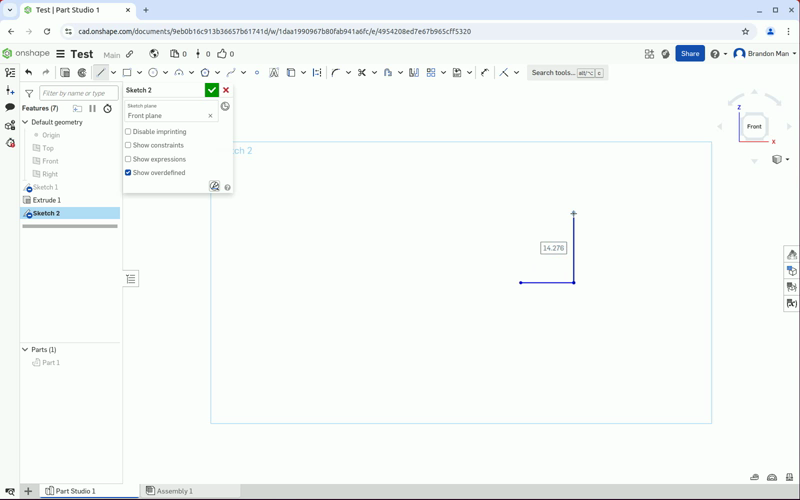
mouse_move(589, 213)
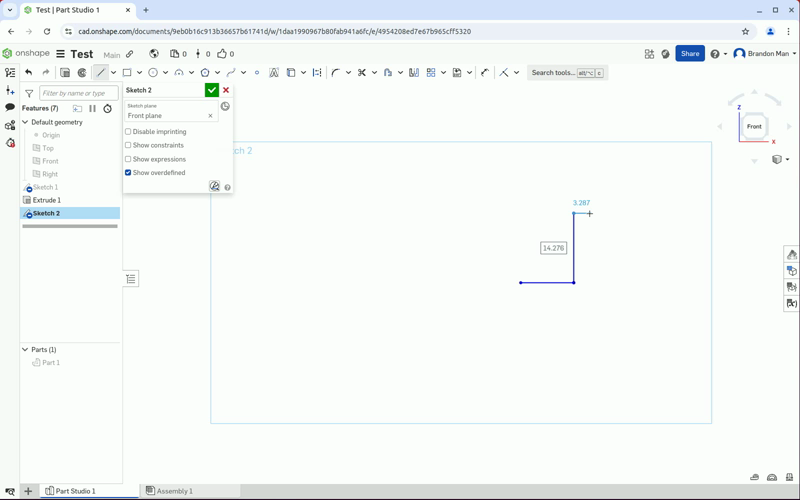
mouse_move(520, 213)
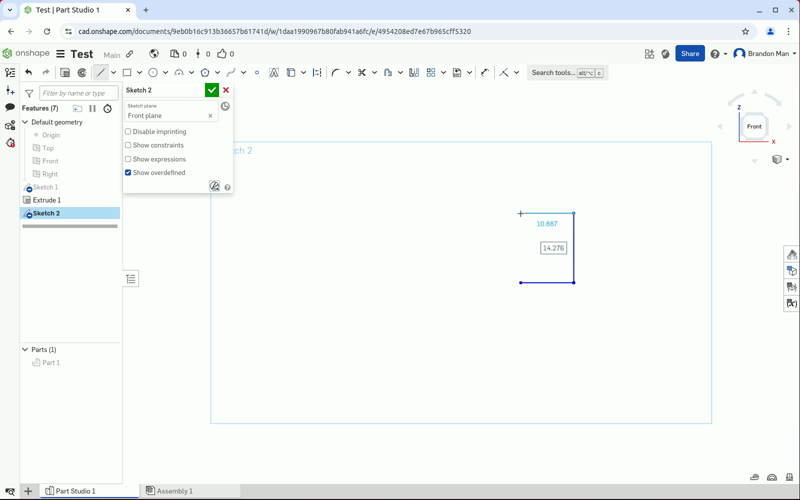
click(520, 213)
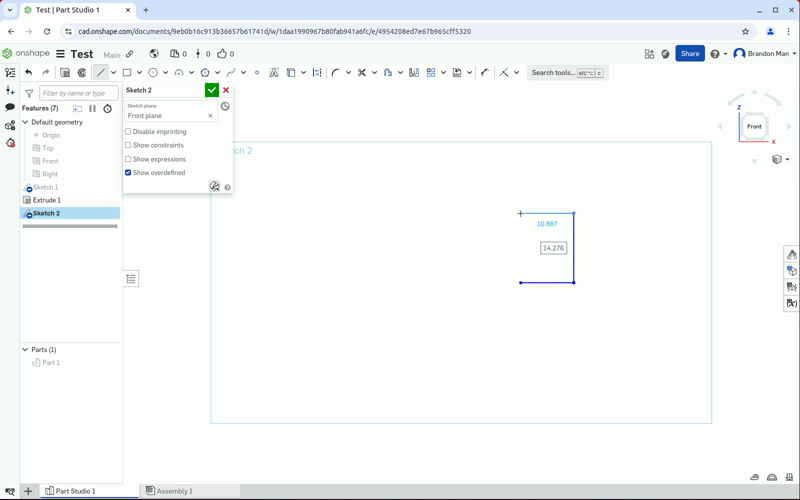
key_up(shift)
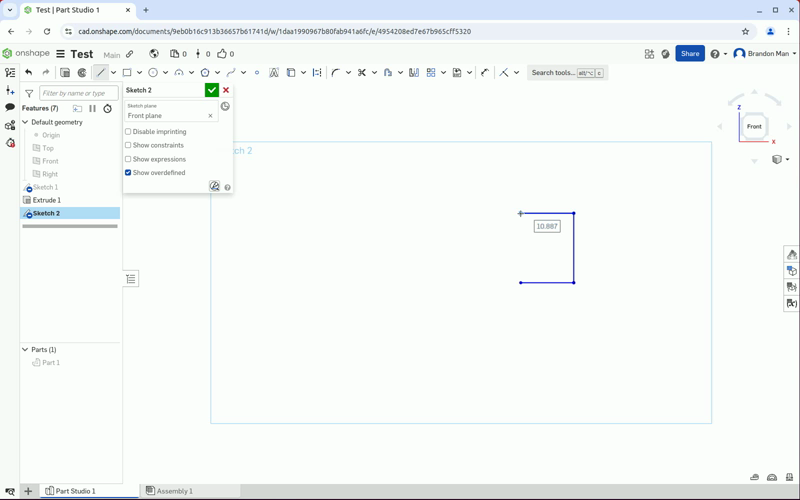
key_down(shift)
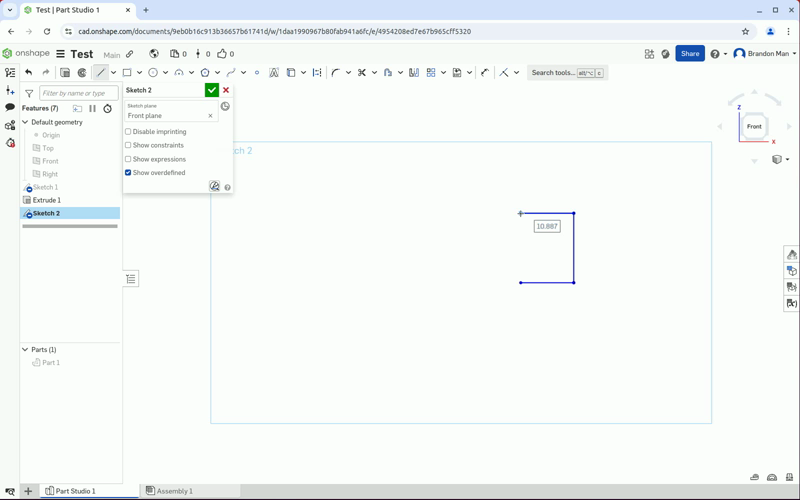
mouse_move(520, 282)
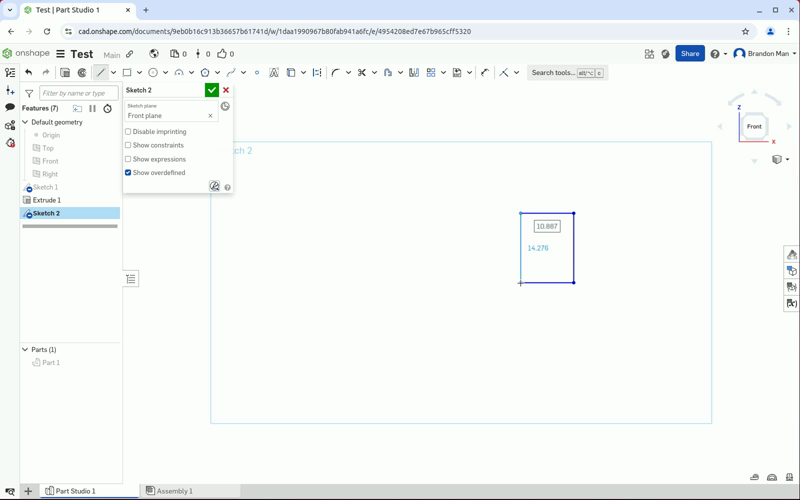
key_up(shift)
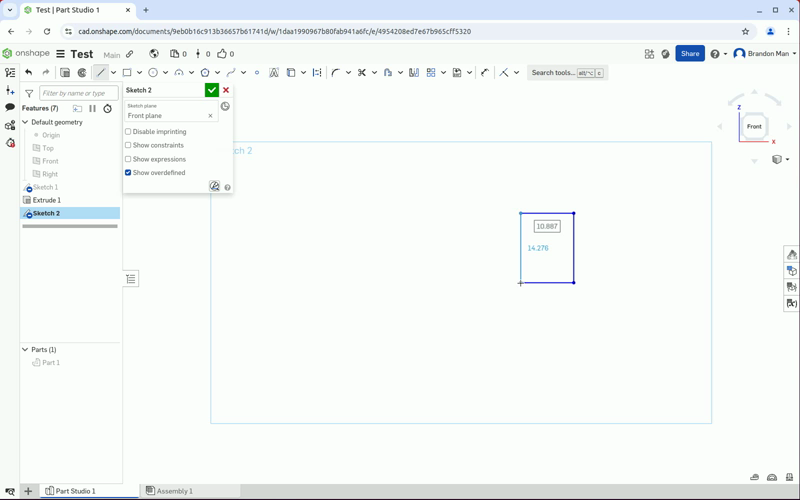
click(520, 282)
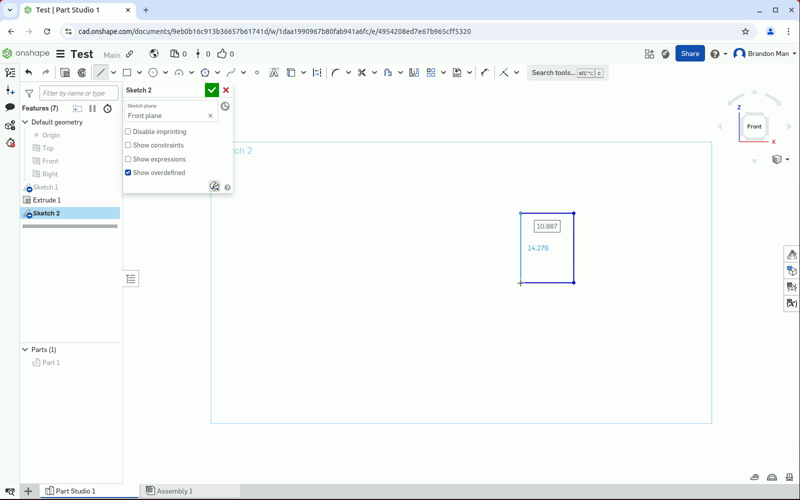
key(esc)
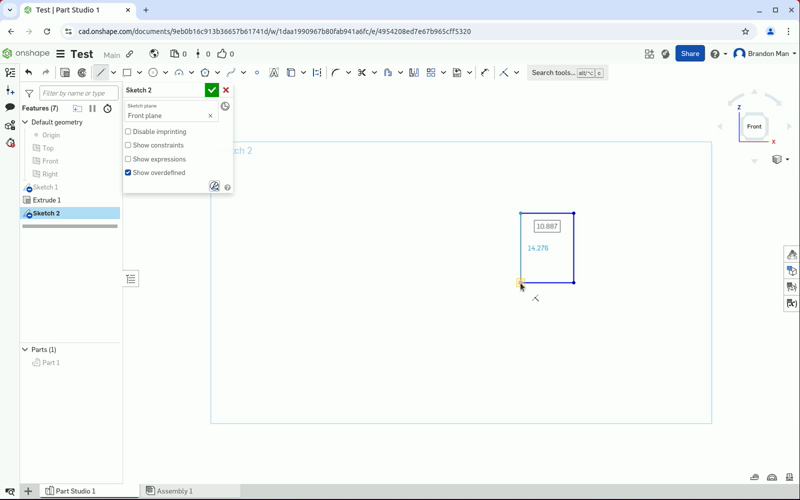
mouse_move(563, 238)
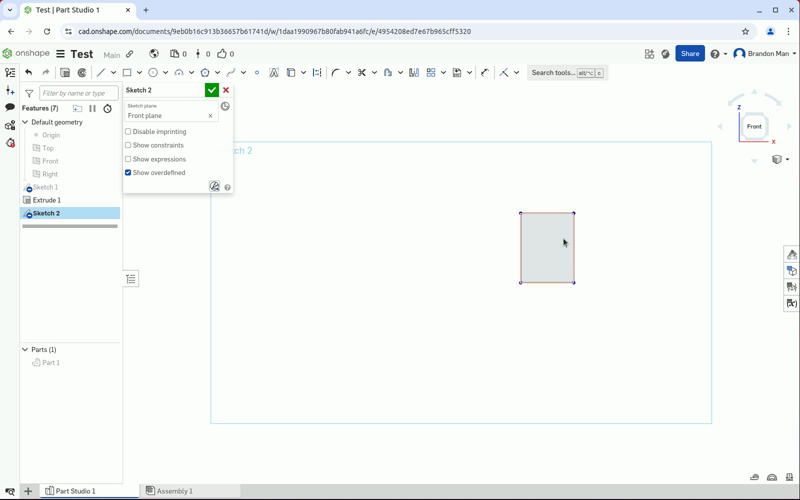
click(563, 238)
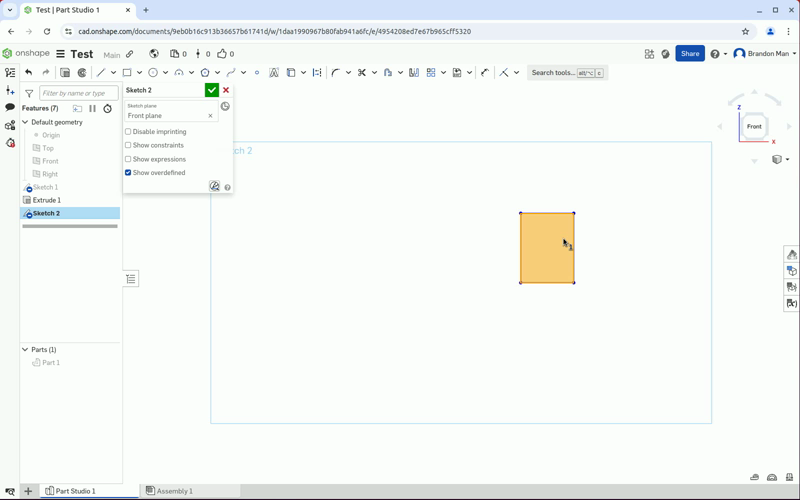
mouse_move(73, 352)
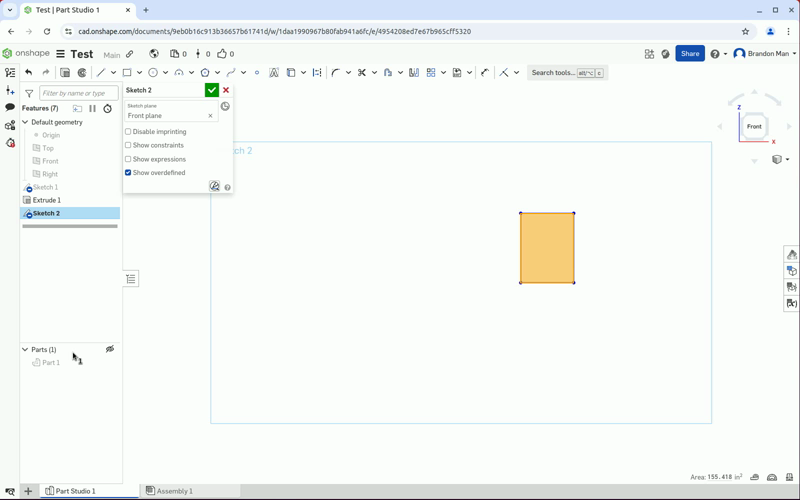
key(shift+y)
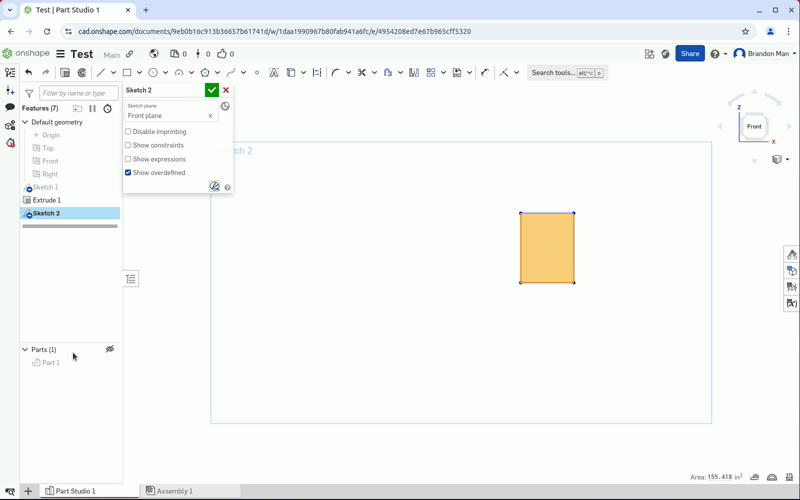
key(shift+e)
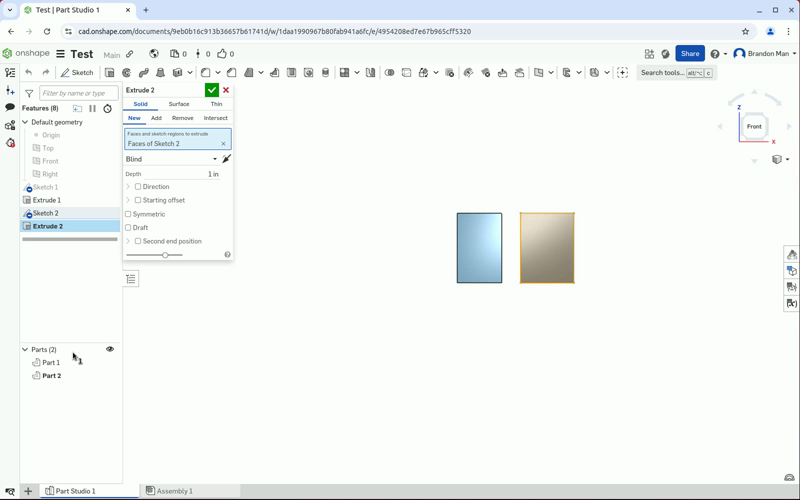
mouse_move(143, 106)
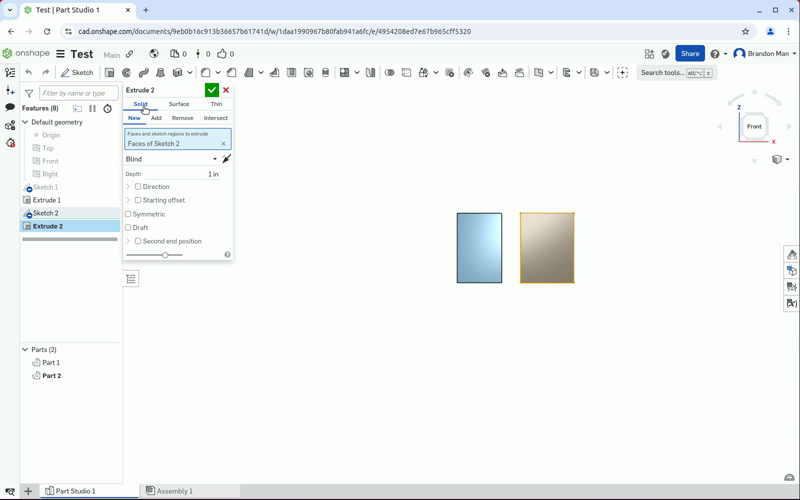
click(143, 106)
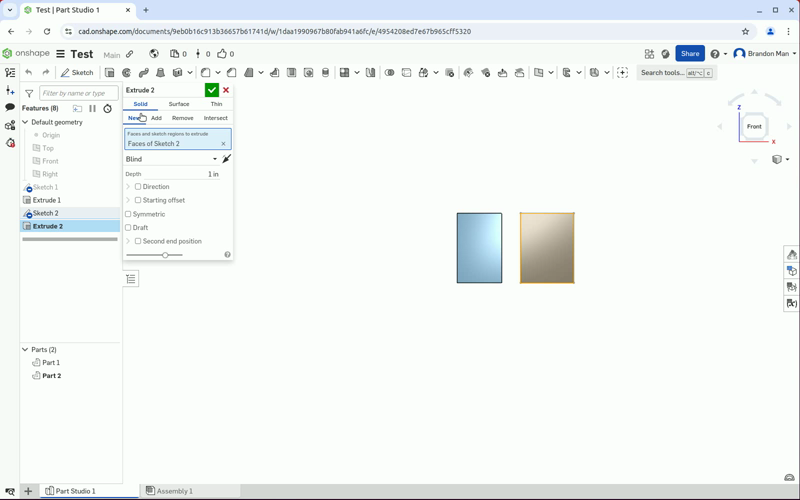
mouse_move(137, 120)
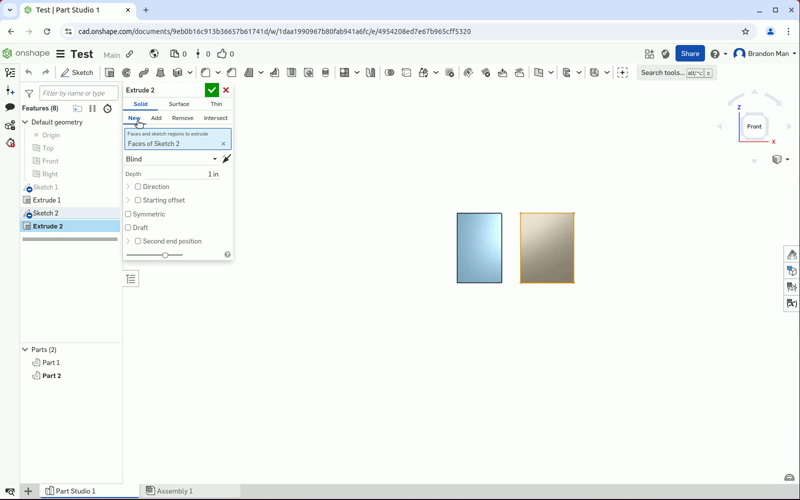
click(137, 120)
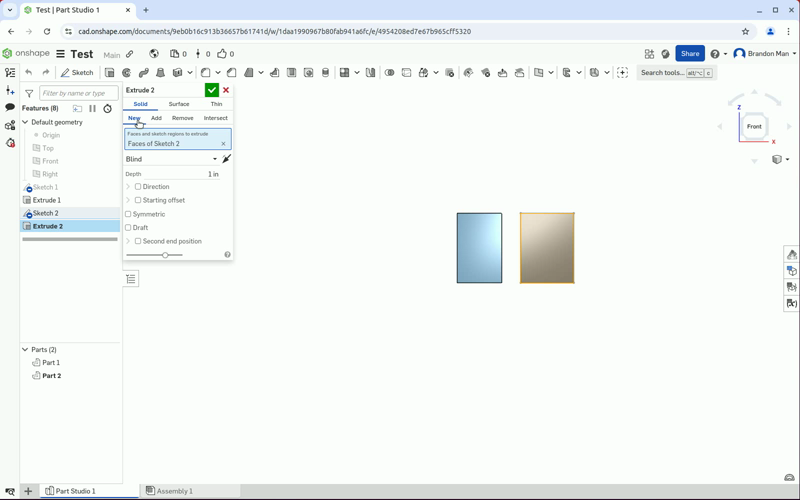
key(tab, 4)
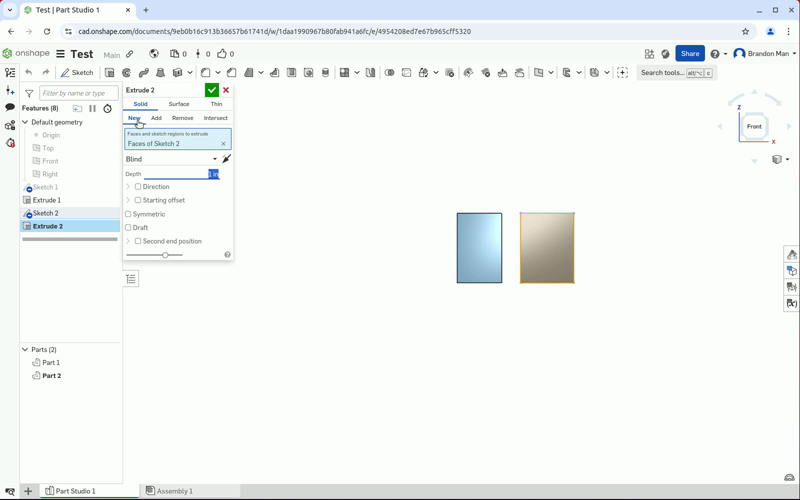
text(-0.241)
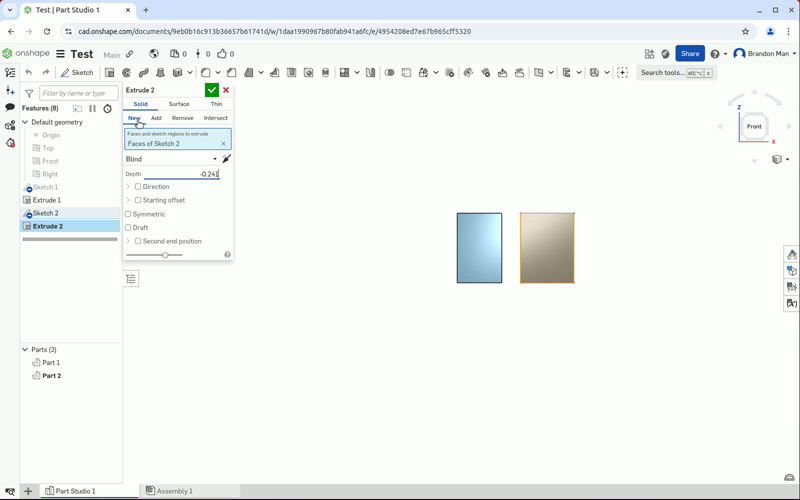
key(enter)
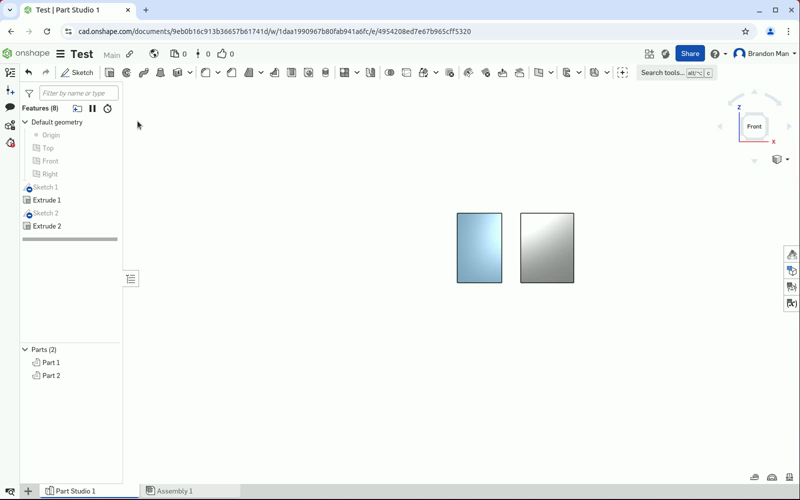
key(shift+h)
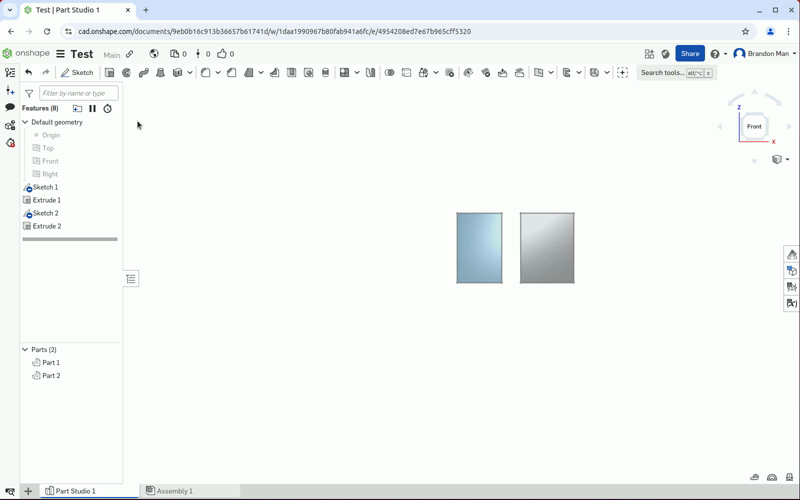
key(shift+h)
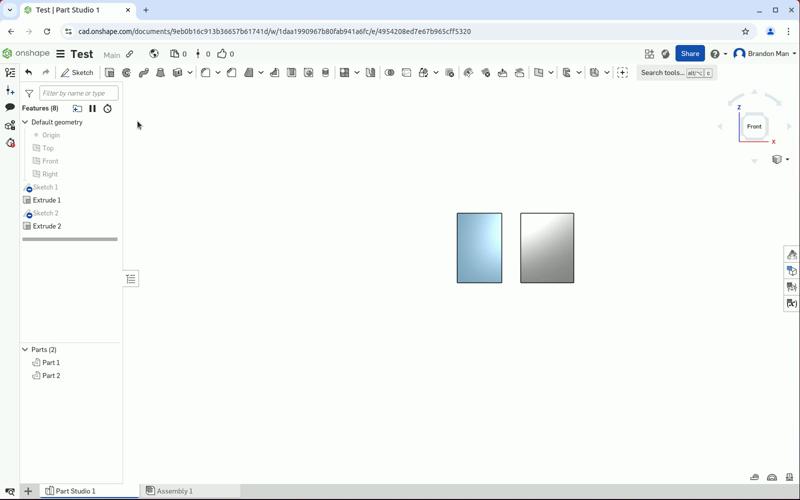
mouse_move(73, 189)
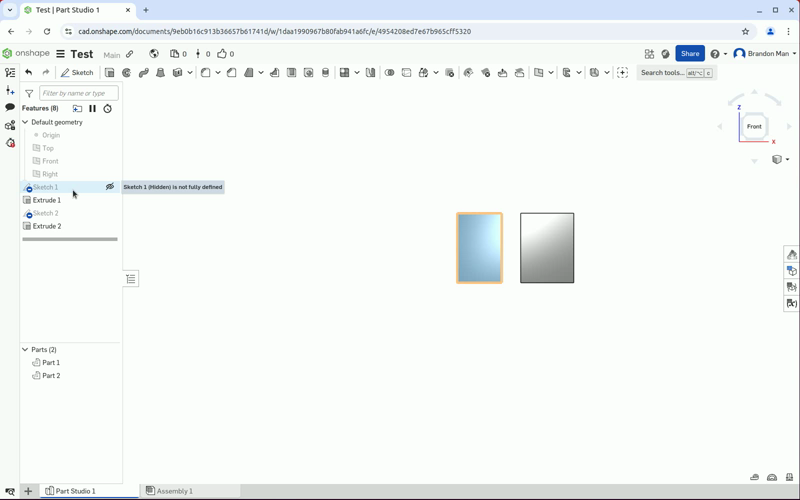
click(73, 189)
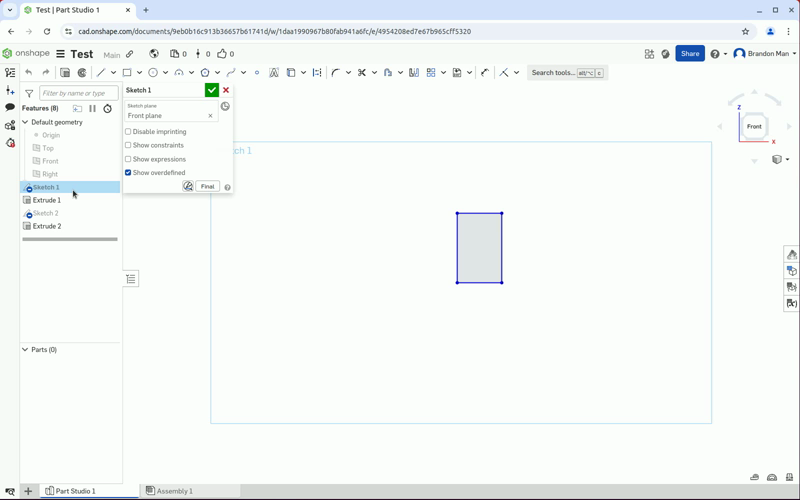
mouse_move(229, 92)
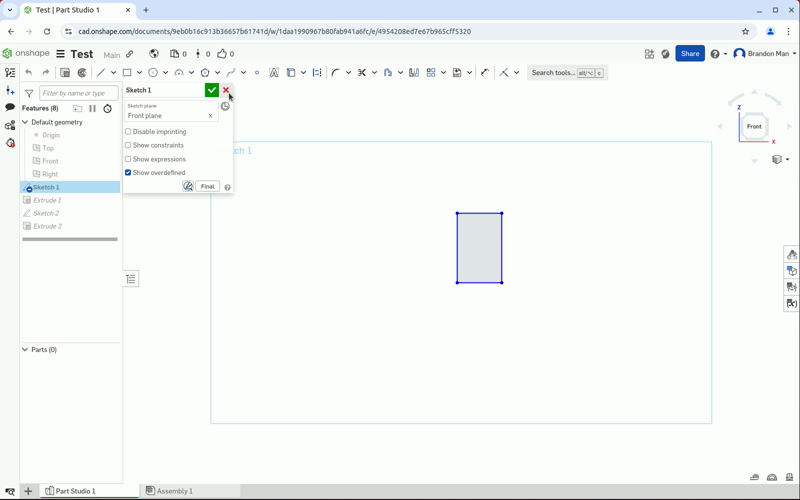
click(229, 92)
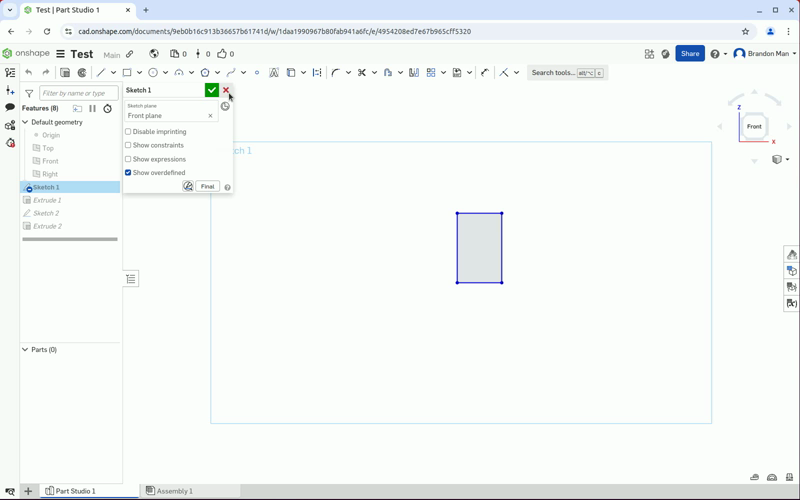
key(shift+s)
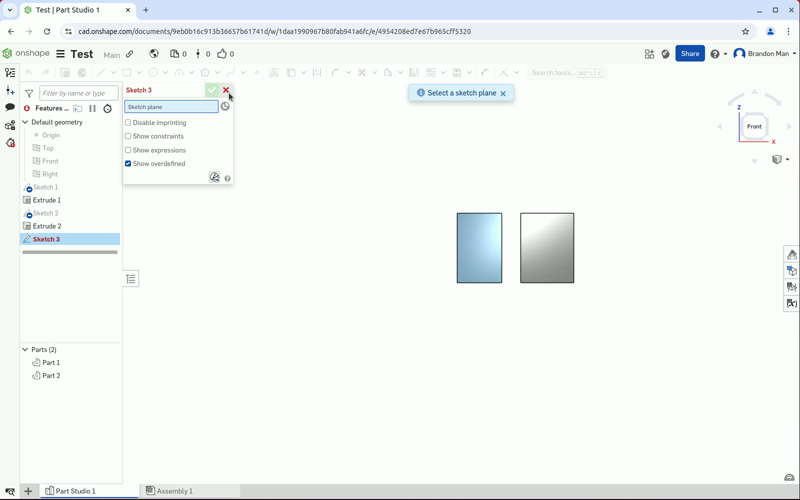
mouse_move(73, 163)
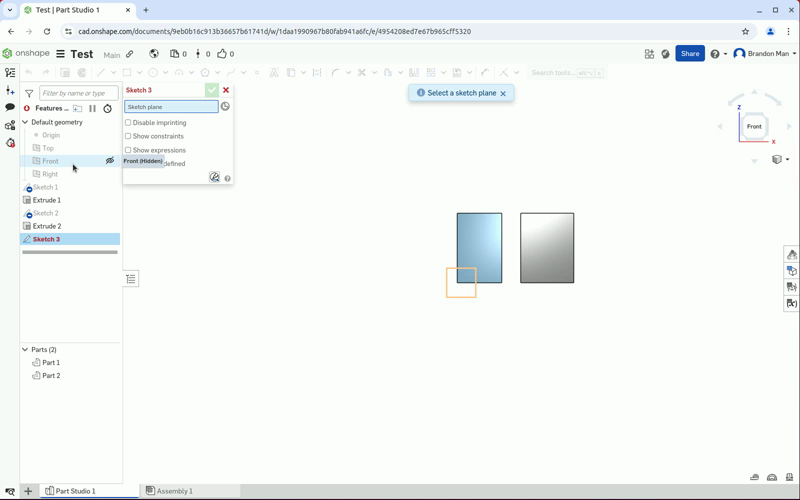
click(73, 163)
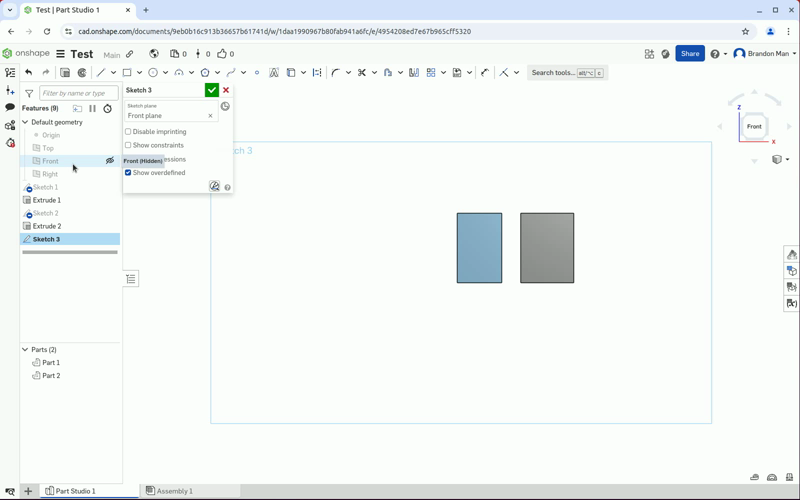
mouse_move(73, 352)
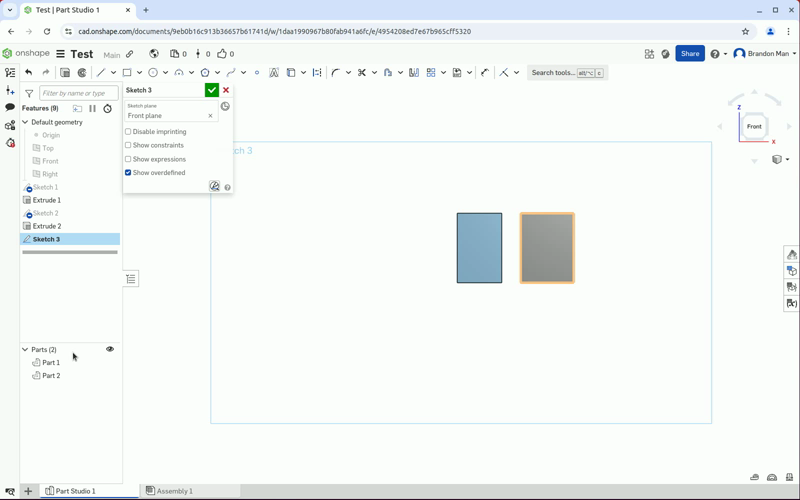
key(y)
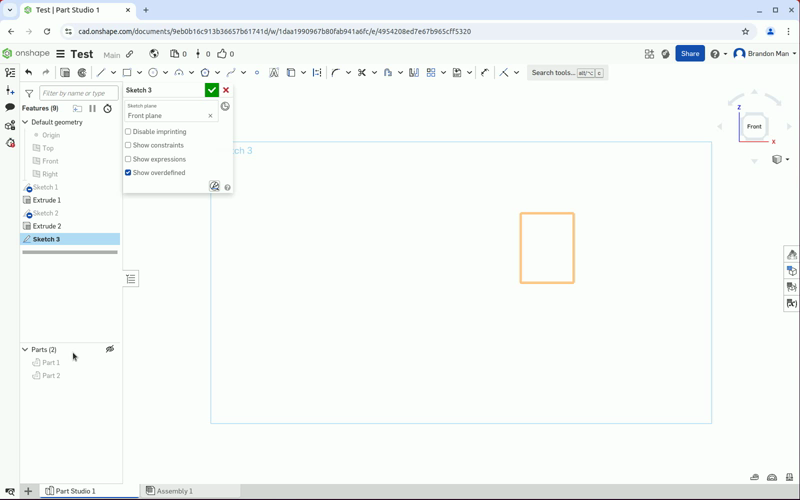
key(l)
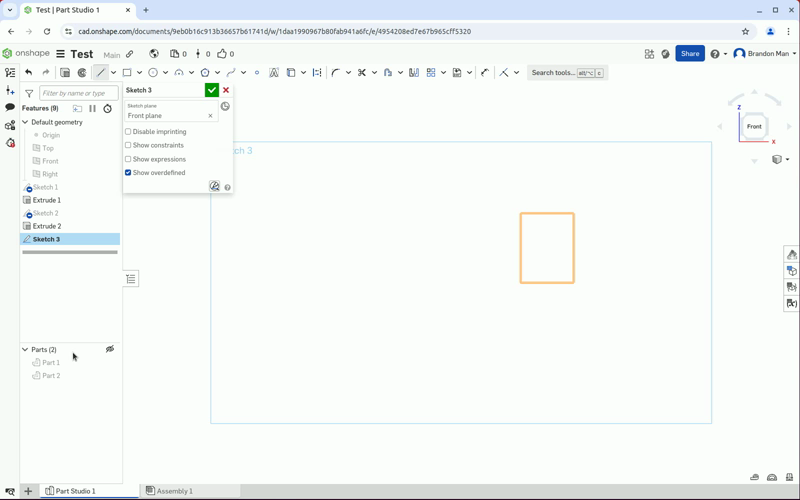
key_down(shift)
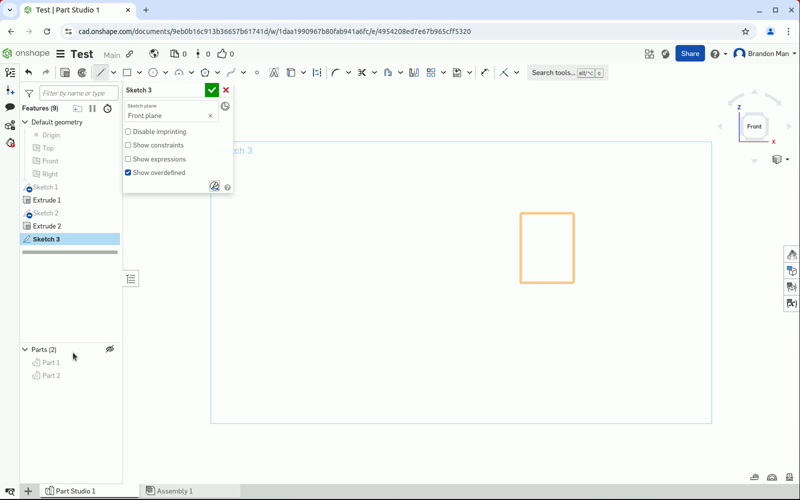
mouse_move(403, 282)
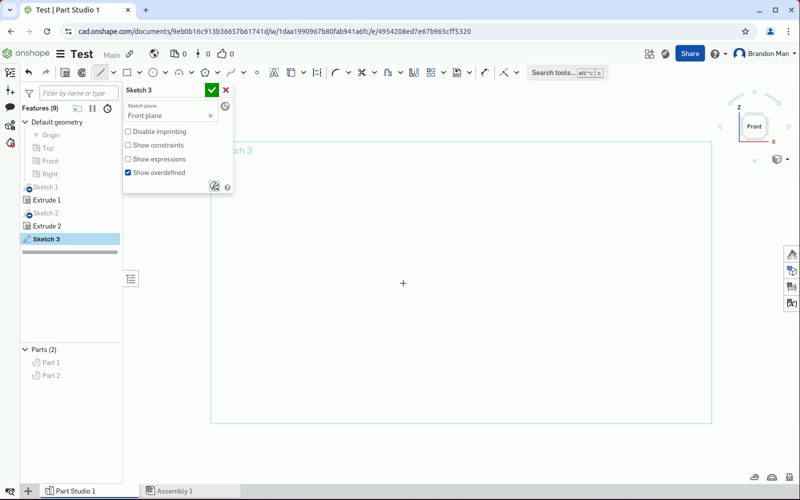
click(403, 282)
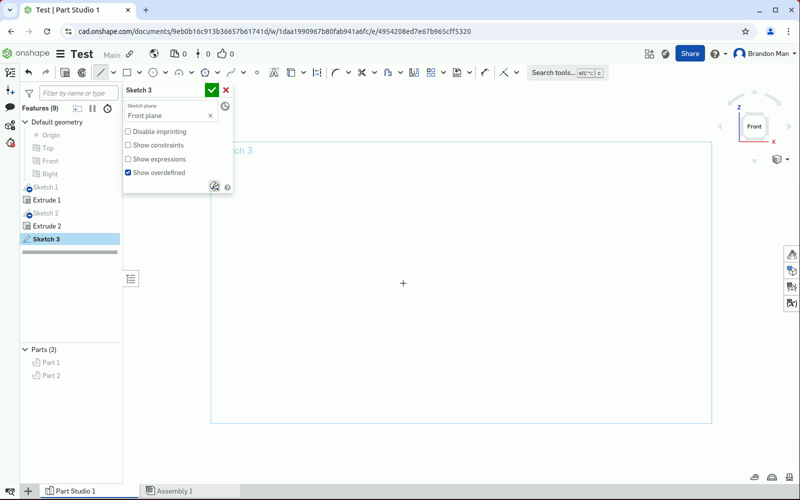
key_up(shift)
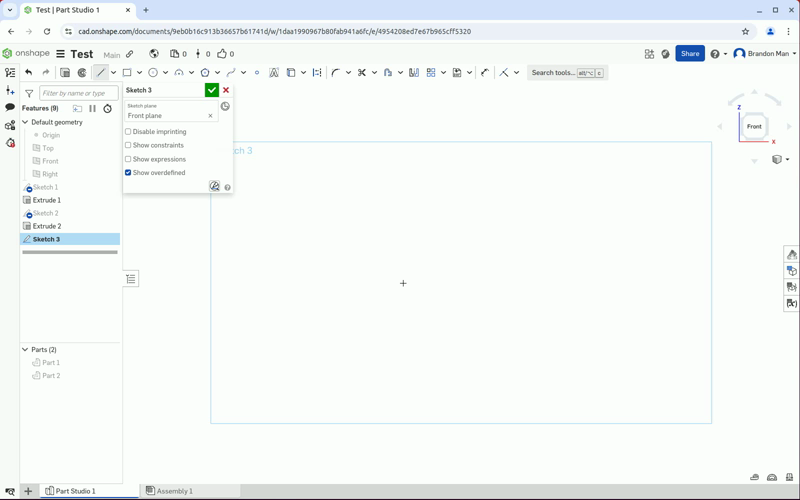
key_down(shift)
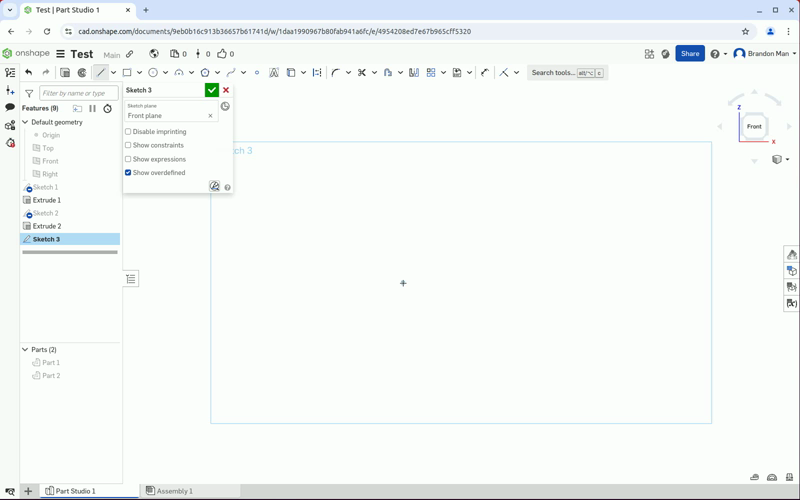
mouse_move(433, 282)
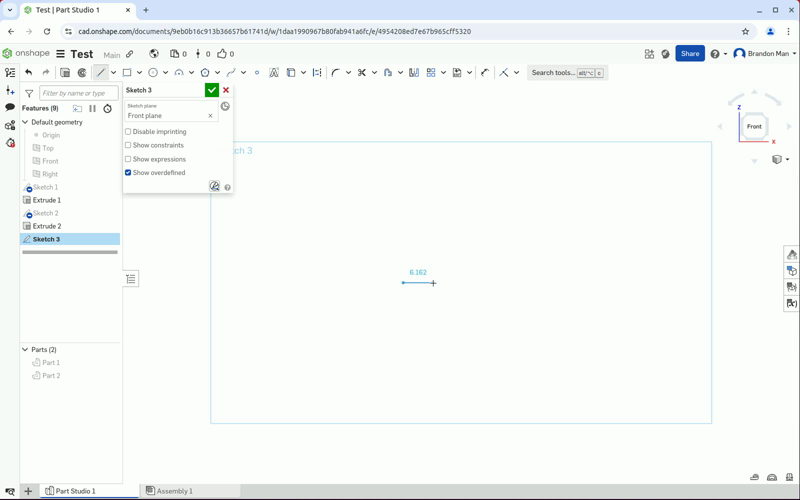
mouse_move(419, 282)
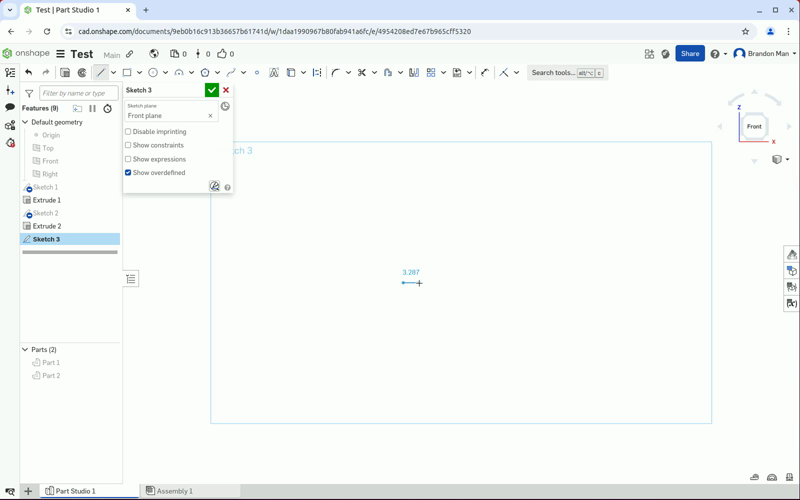
click(419, 282)
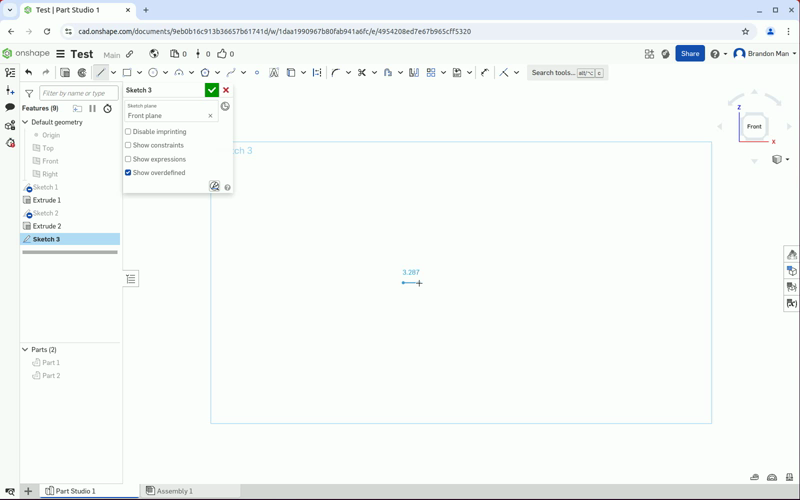
key_up(shift)
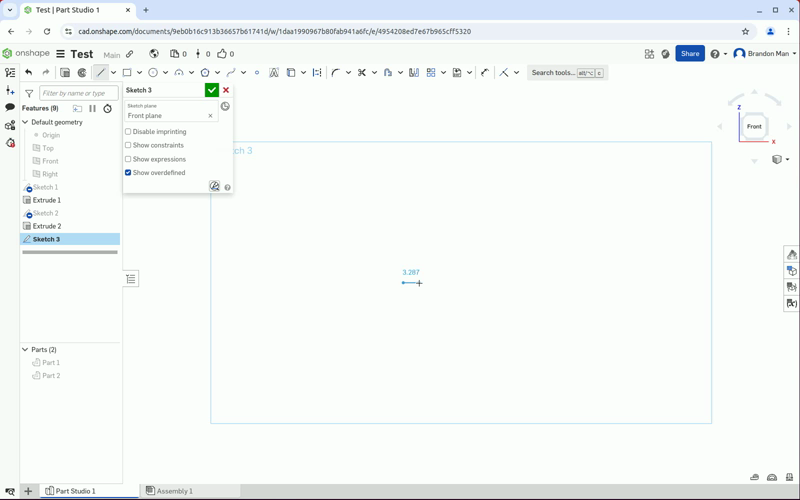
key_down(shift)
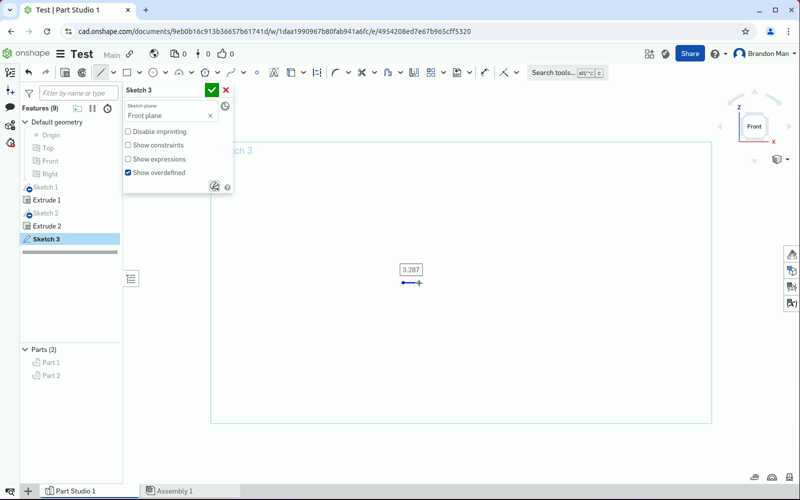
mouse_move(449, 282)
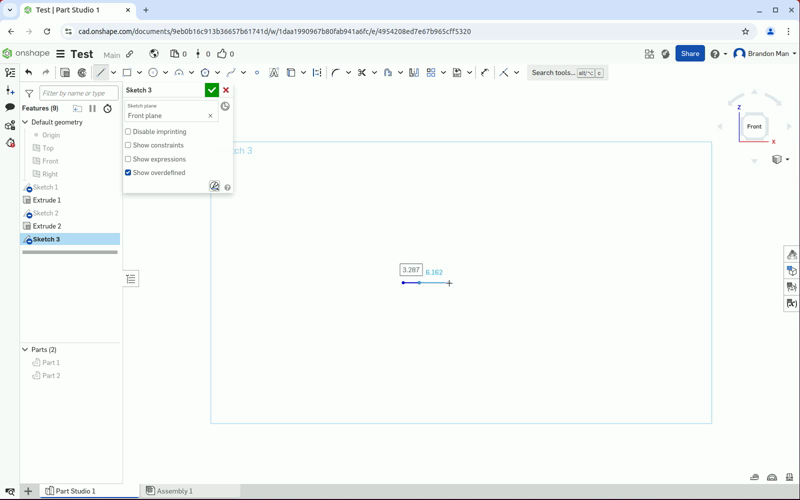
mouse_move(419, 241)
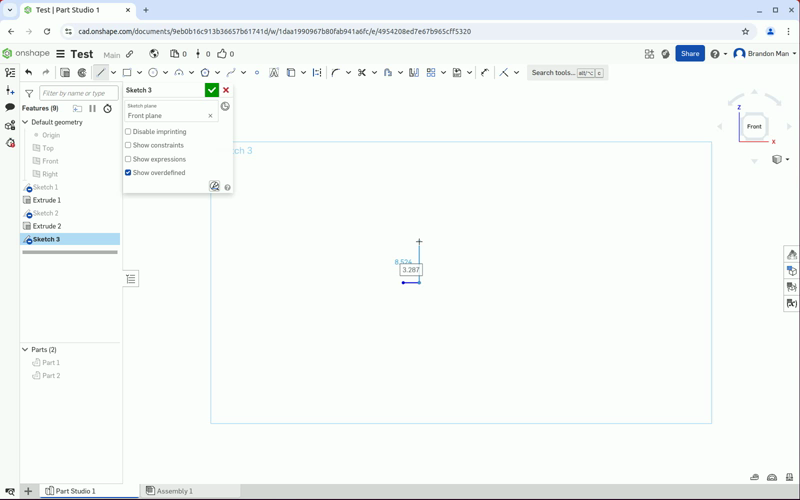
click(419, 241)
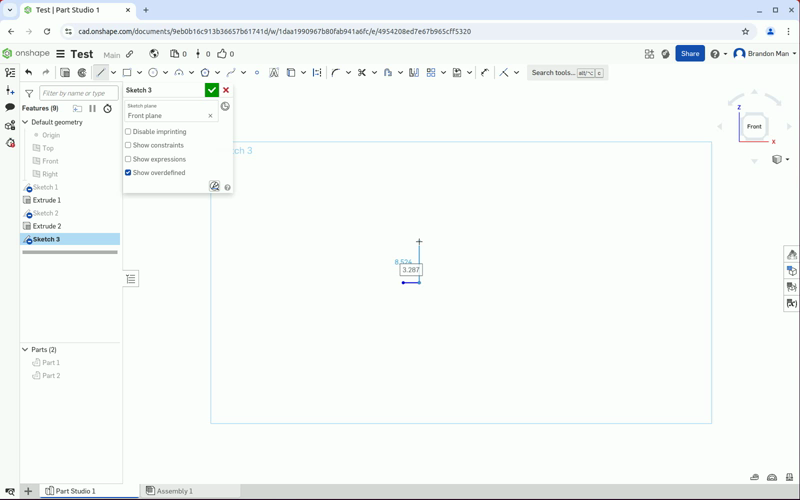
key_up(shift)
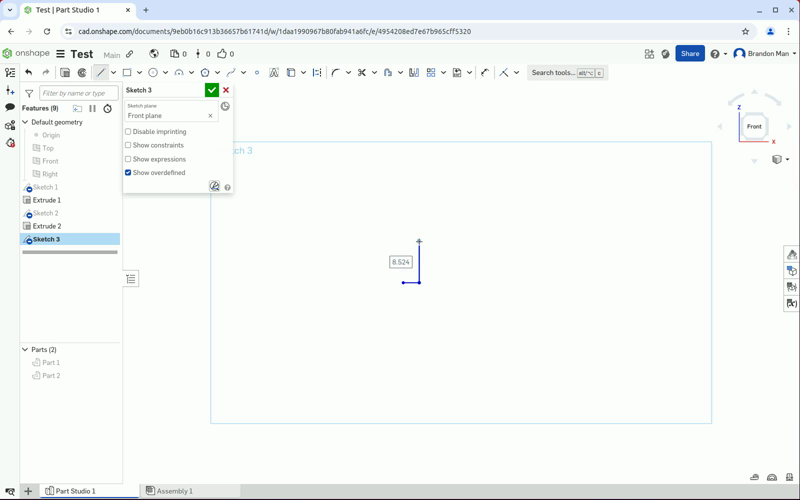
key_down(shift)
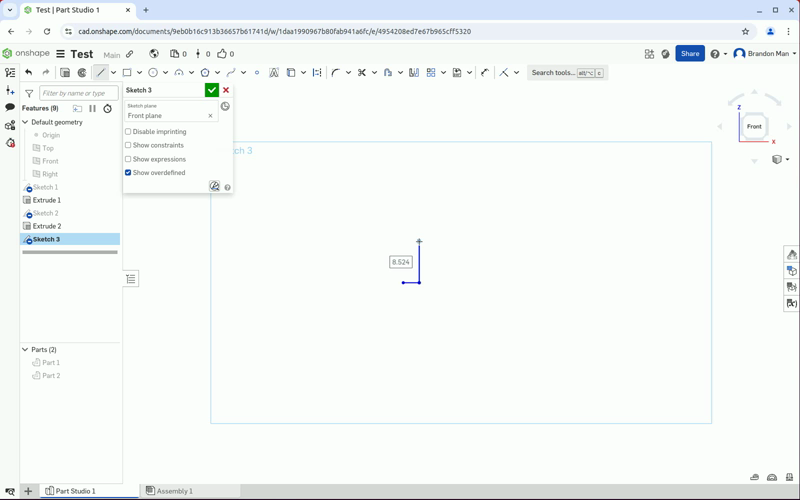
mouse_move(449, 241)
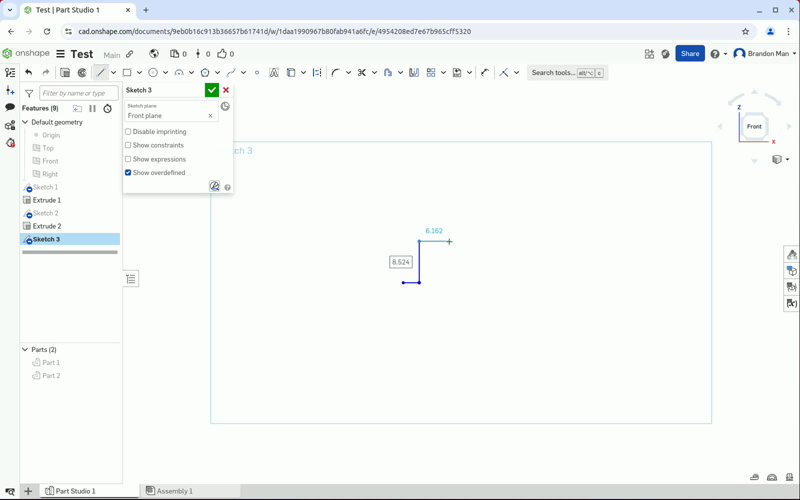
mouse_move(403, 241)
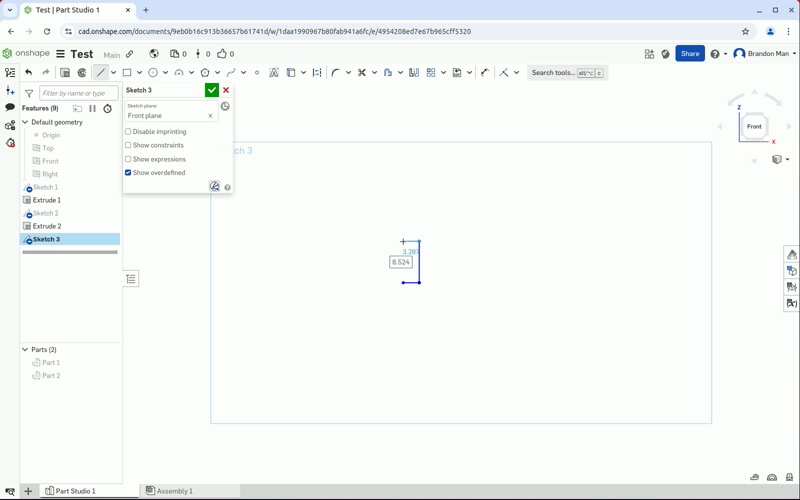
click(403, 241)
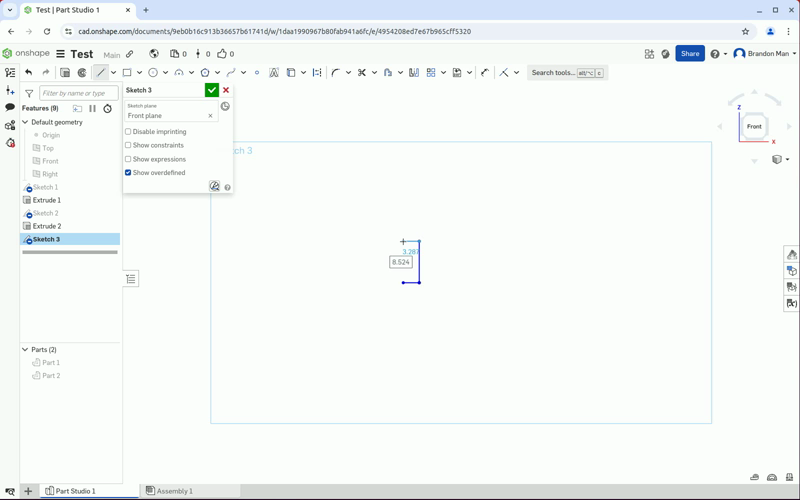
key_up(shift)
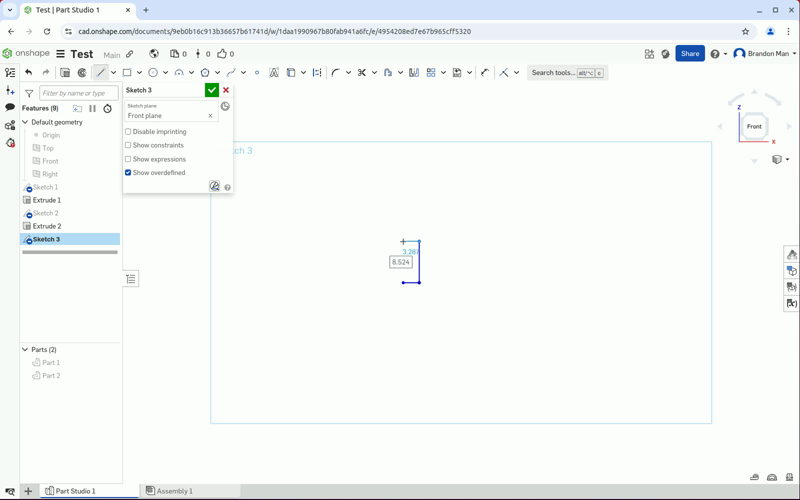
mouse_move(433, 241)
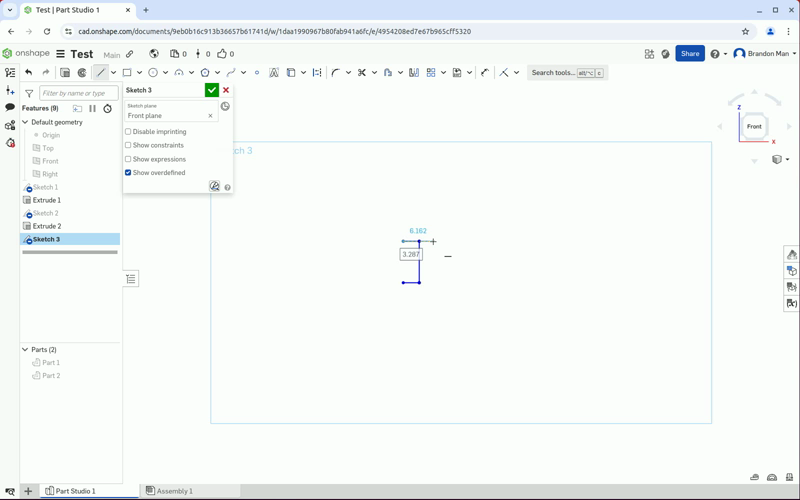
key_down(shift)
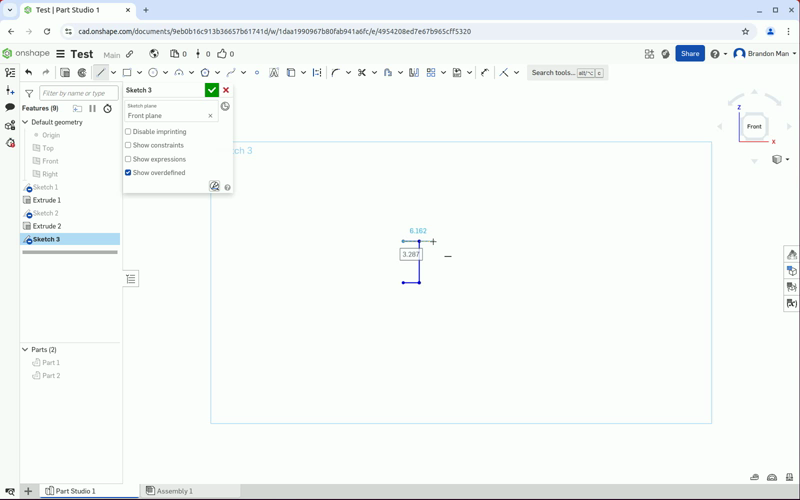
mouse_move(403, 282)
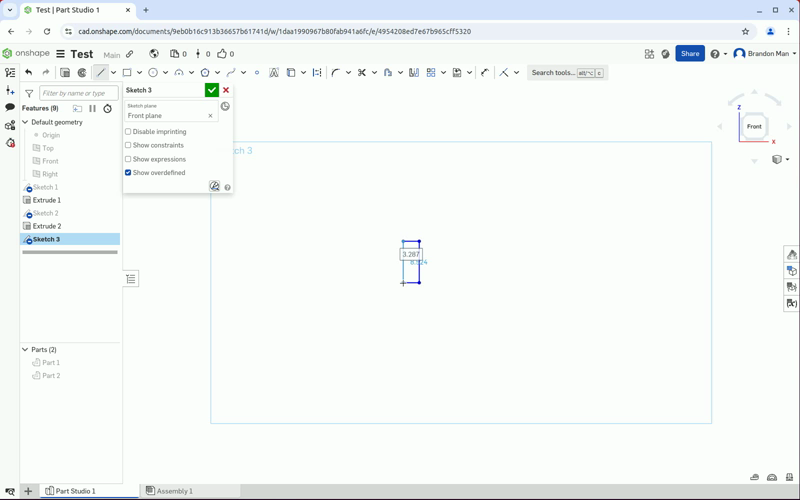
key_up(shift)
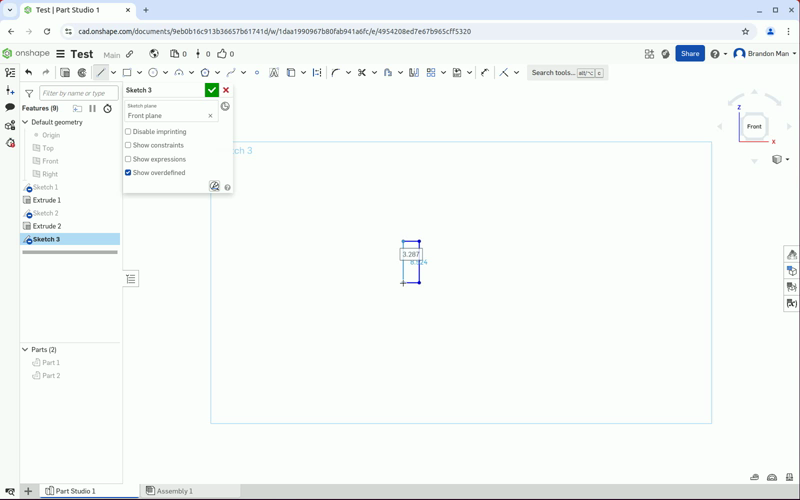
click(403, 282)
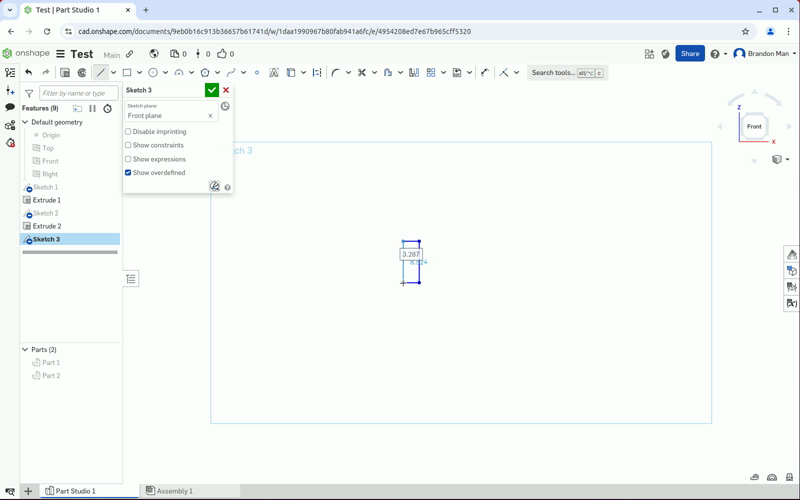
key(esc)
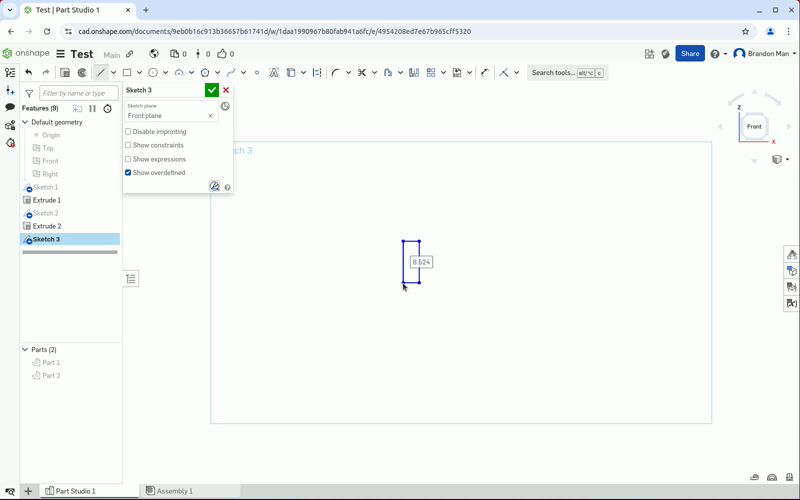
mouse_move(407, 260)
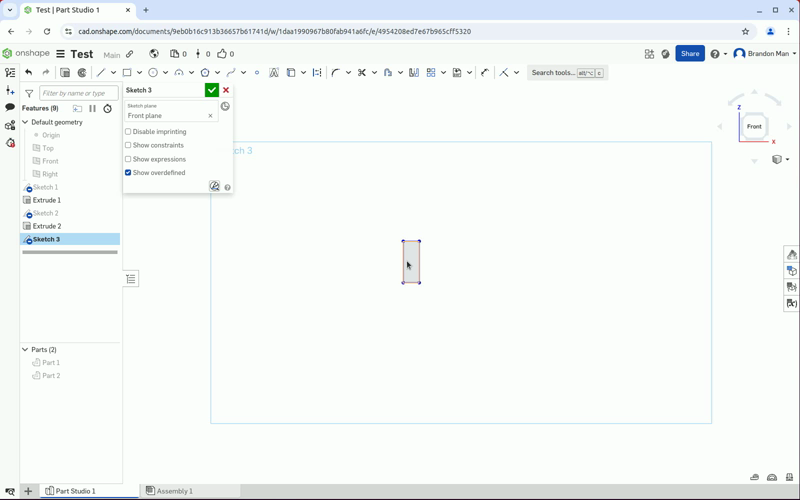
scroll(6)
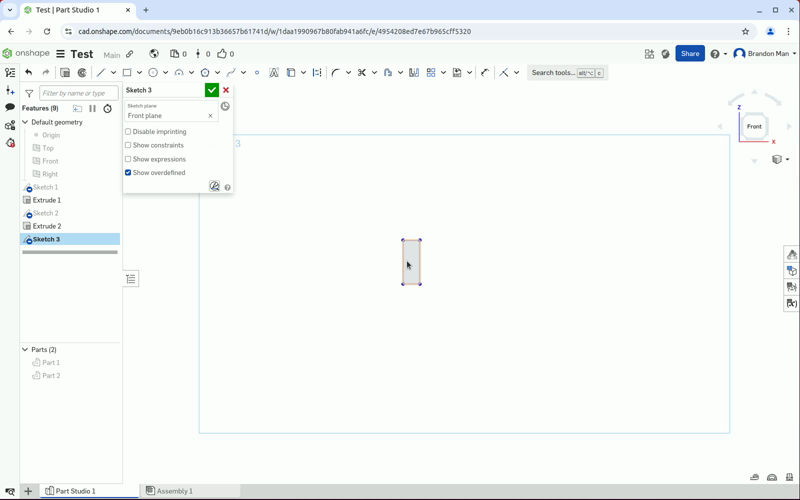
scroll(6)
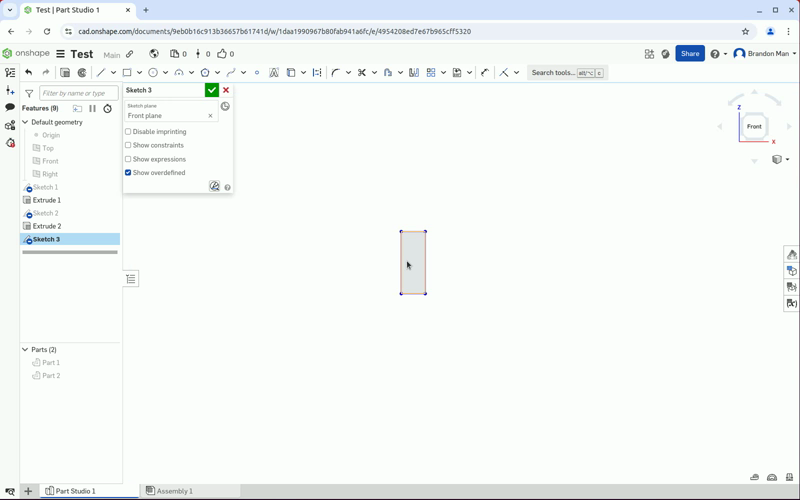
scroll(6)
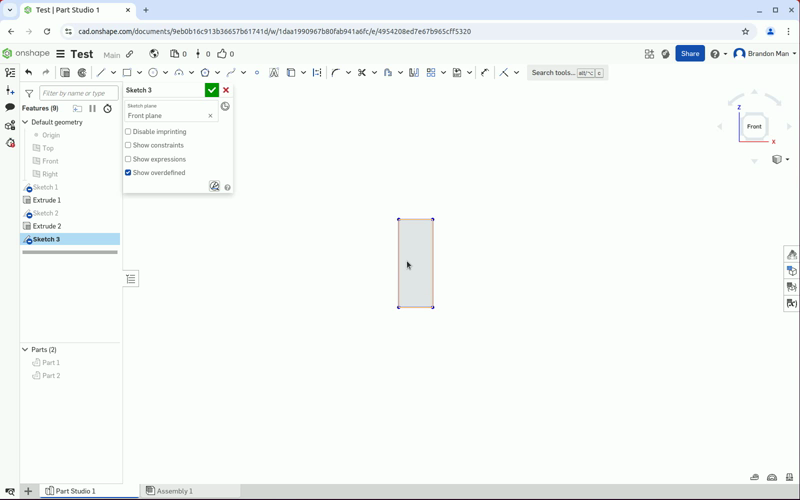
scroll(6)
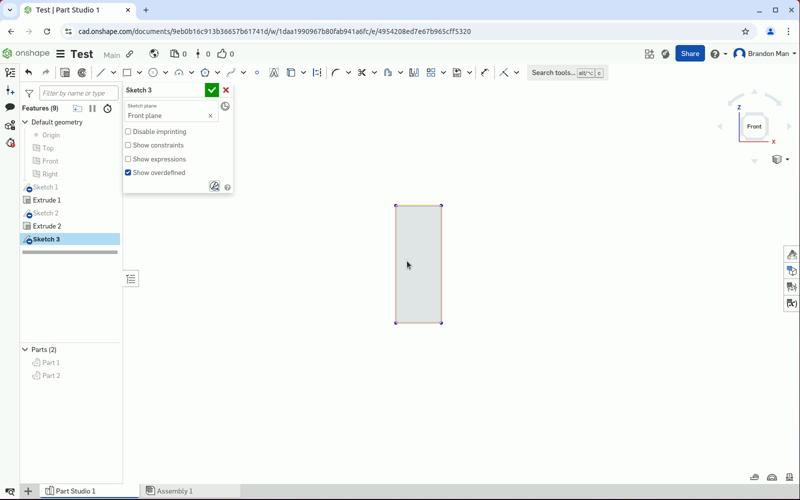
scroll(6)
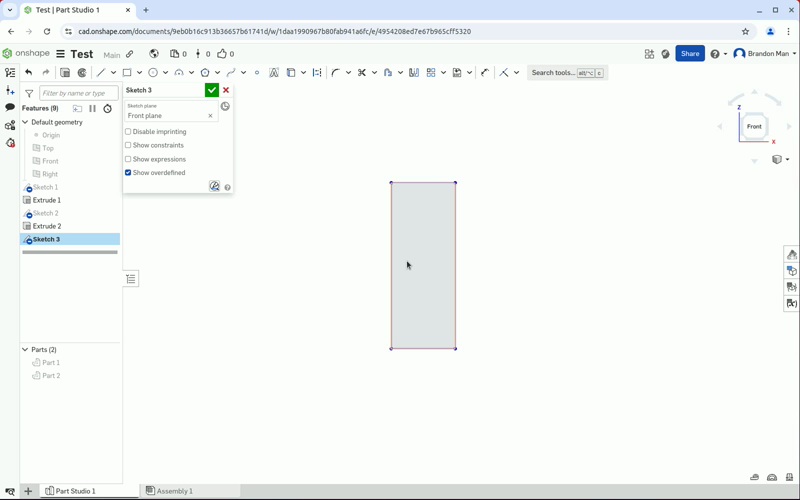
scroll(6)
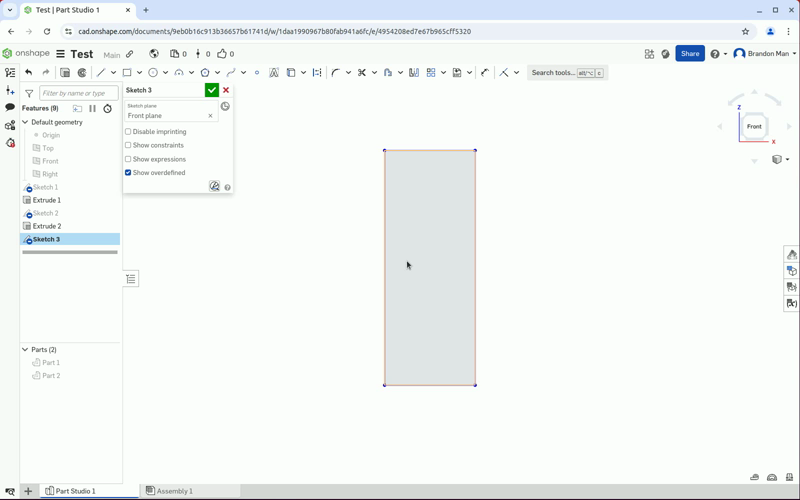
scroll(6)
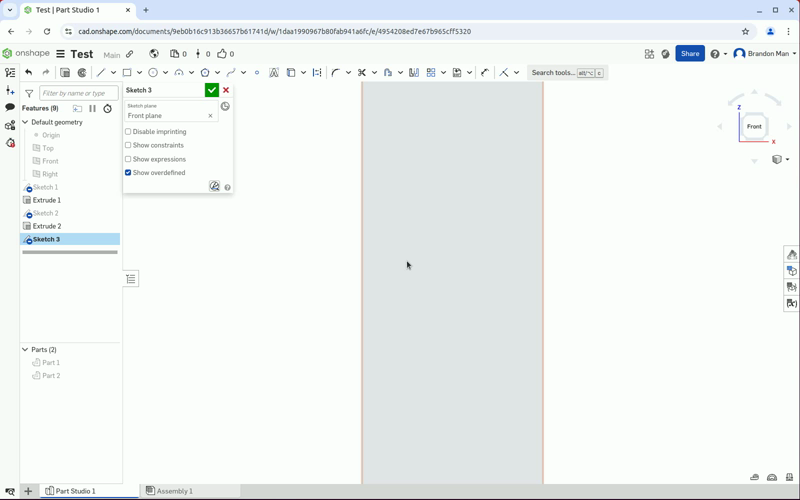
click(407, 260)
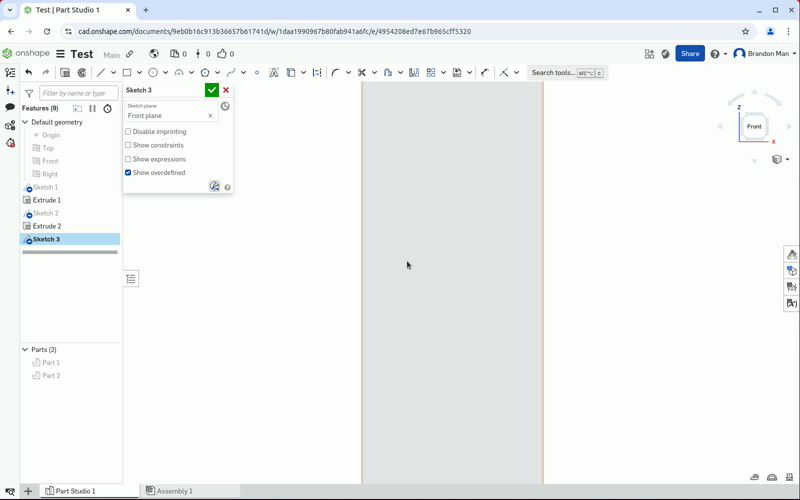
scroll(-6)
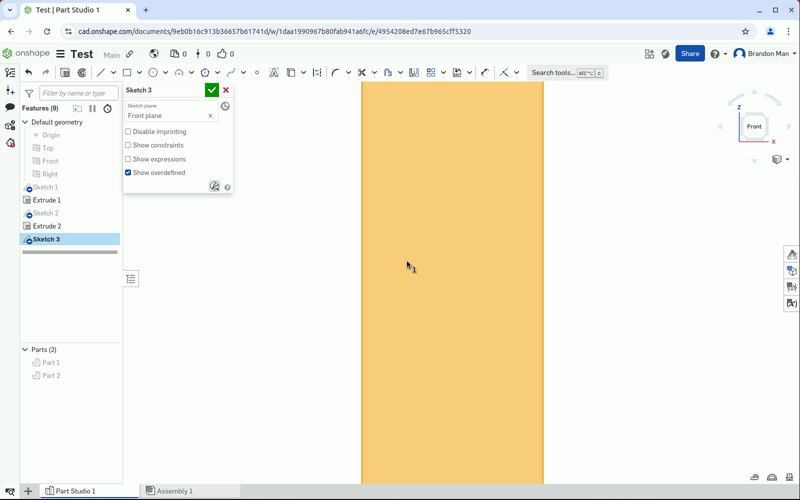
scroll(-6)
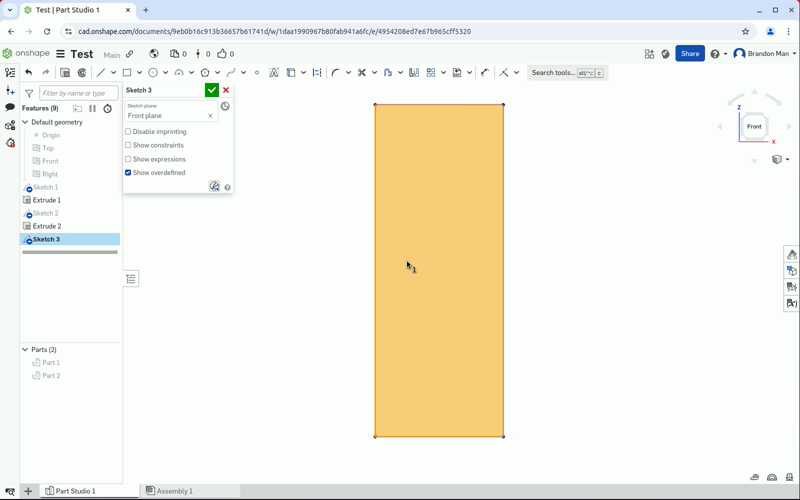
scroll(-6)
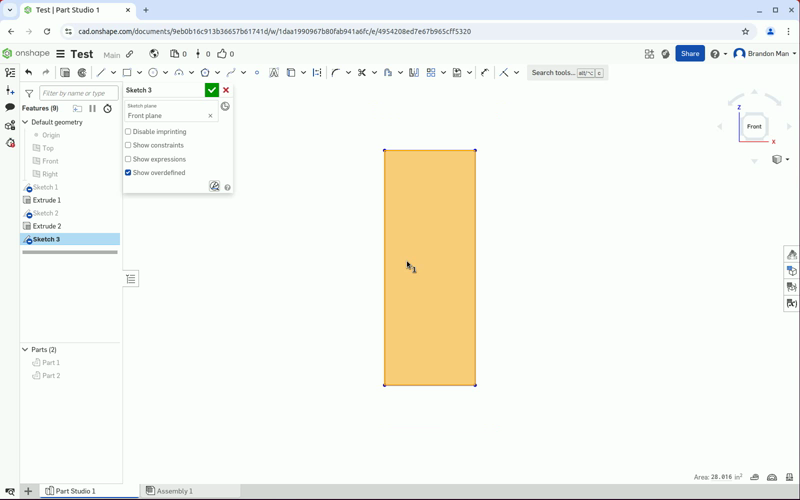
scroll(-6)
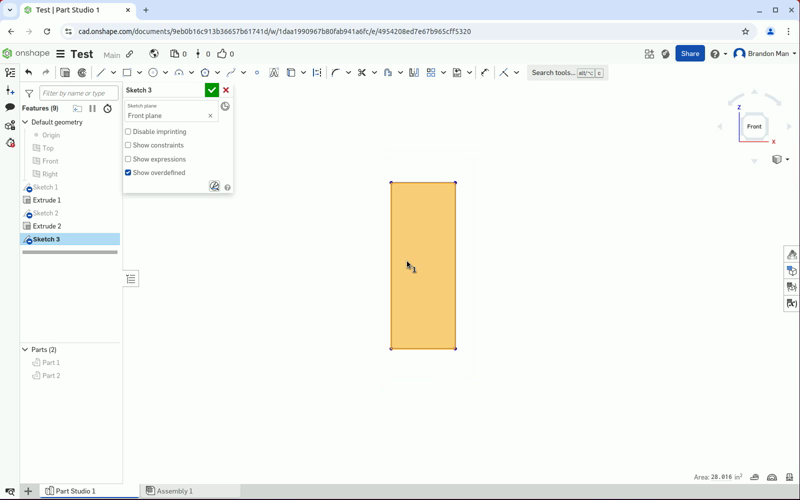
scroll(-6)
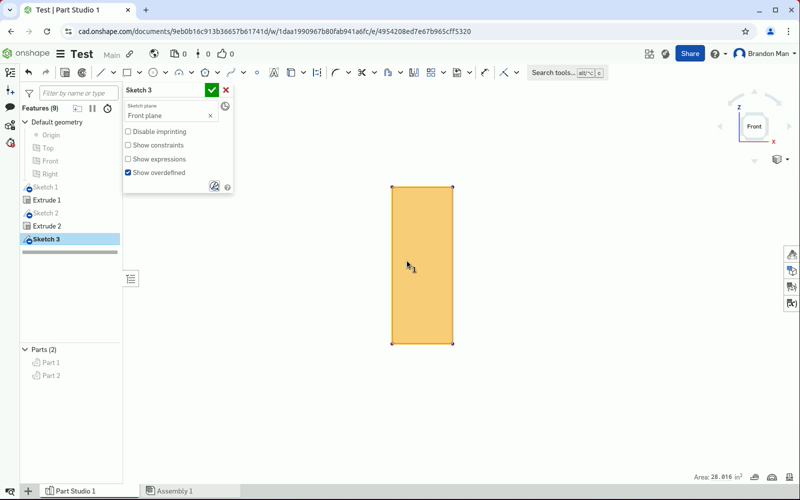
scroll(-6)
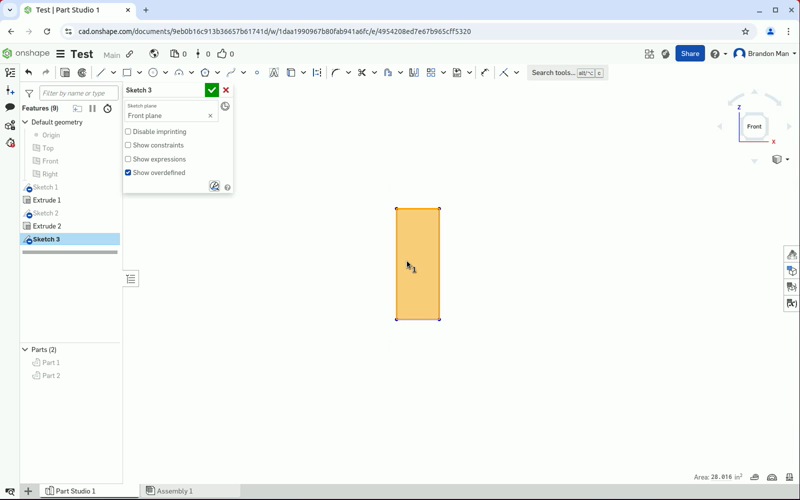
scroll(-6)
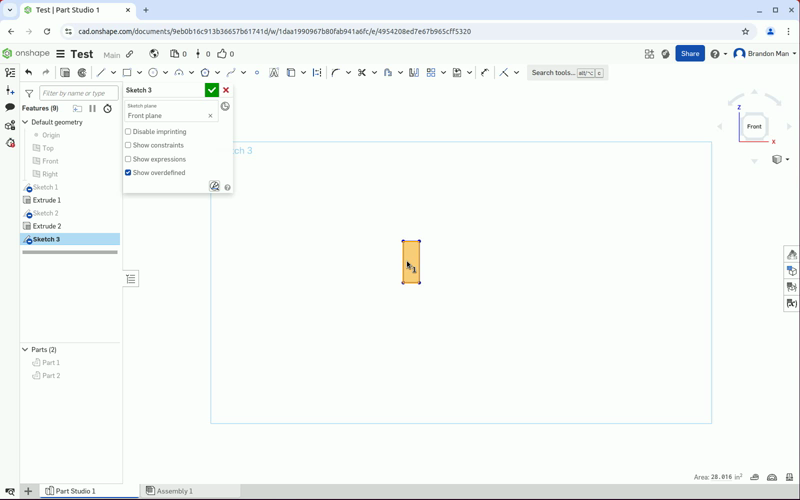
mouse_move(73, 352)
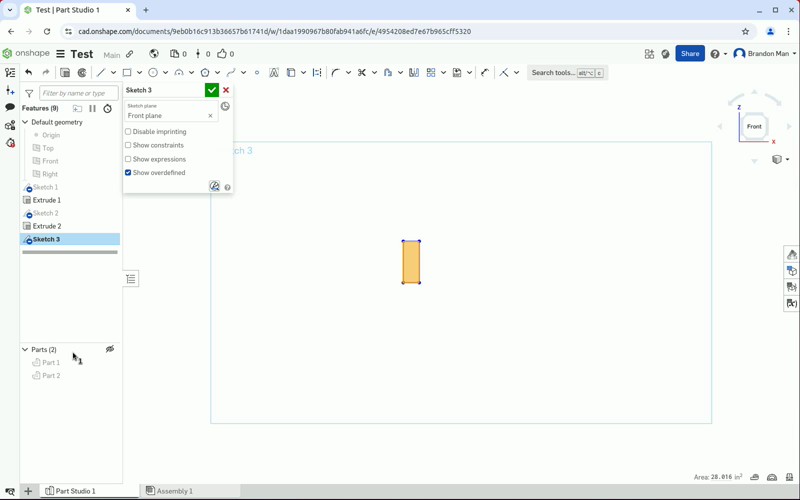
key(shift+y)
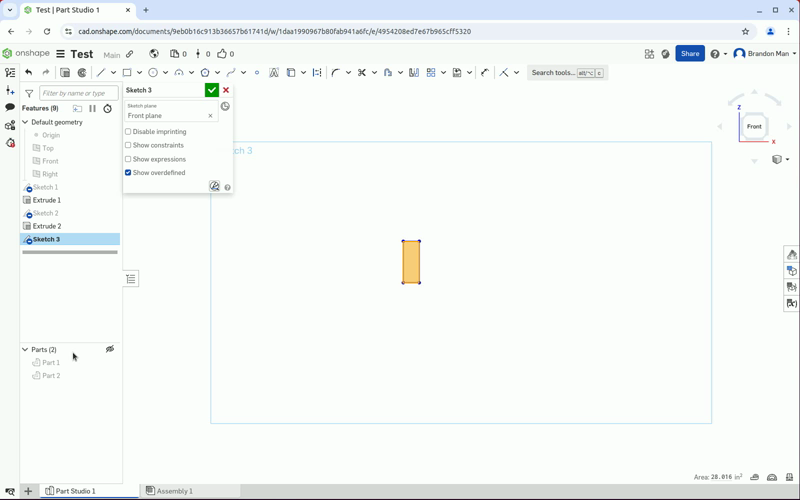
key(shift+e)
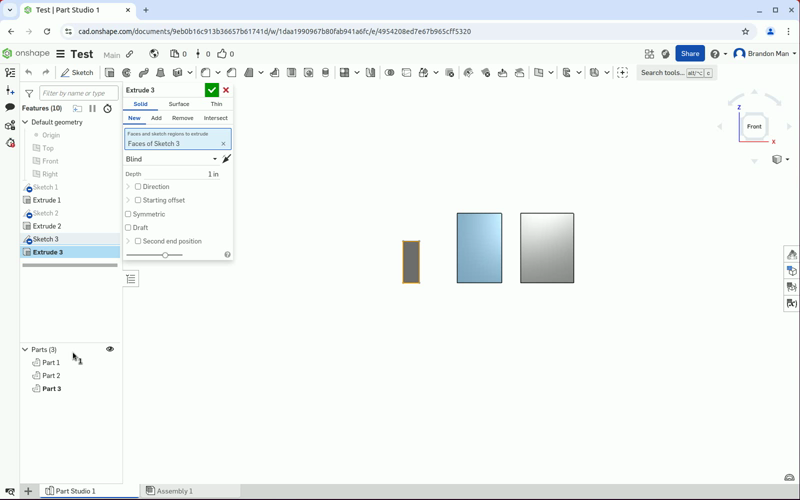
mouse_move(143, 106)
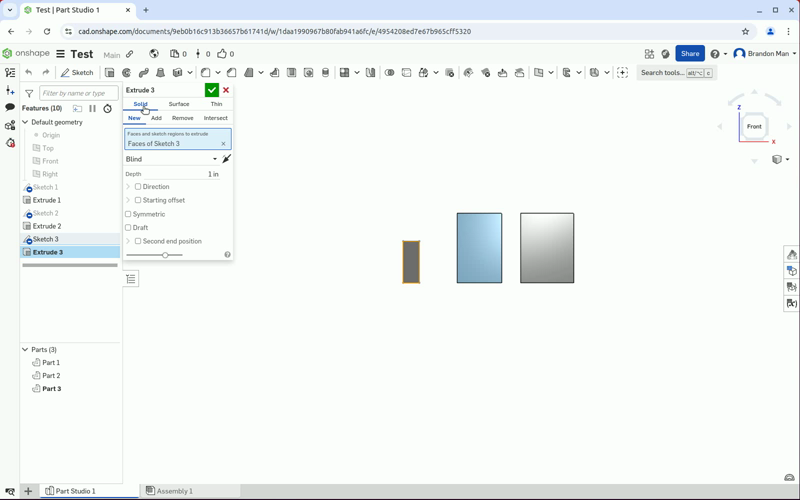
click(143, 106)
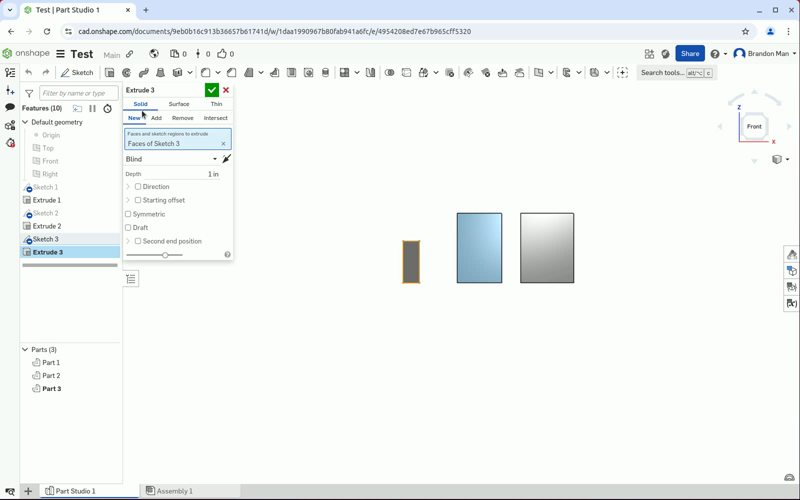
mouse_move(137, 120)
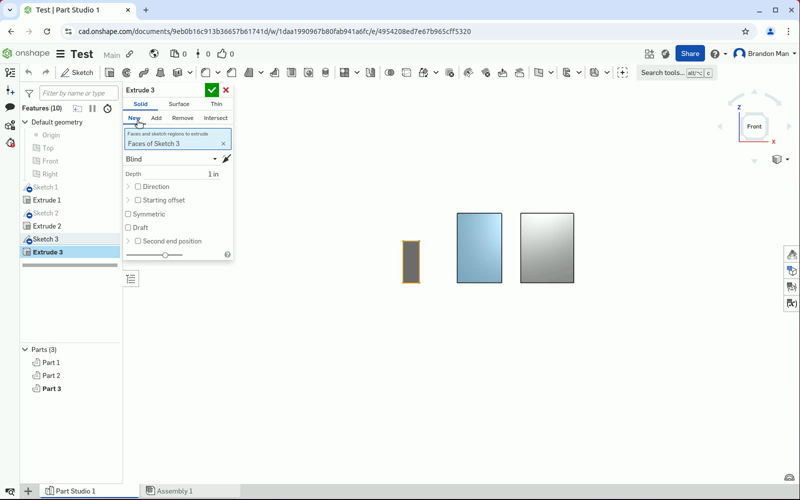
click(137, 120)
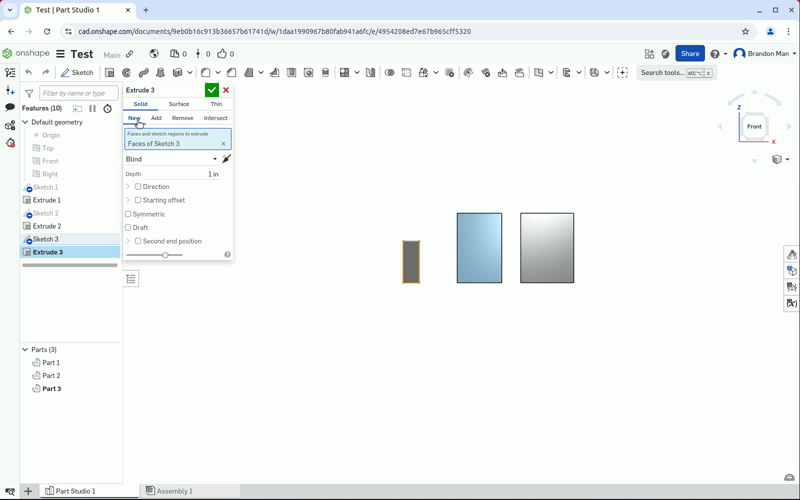
key(tab, 4)
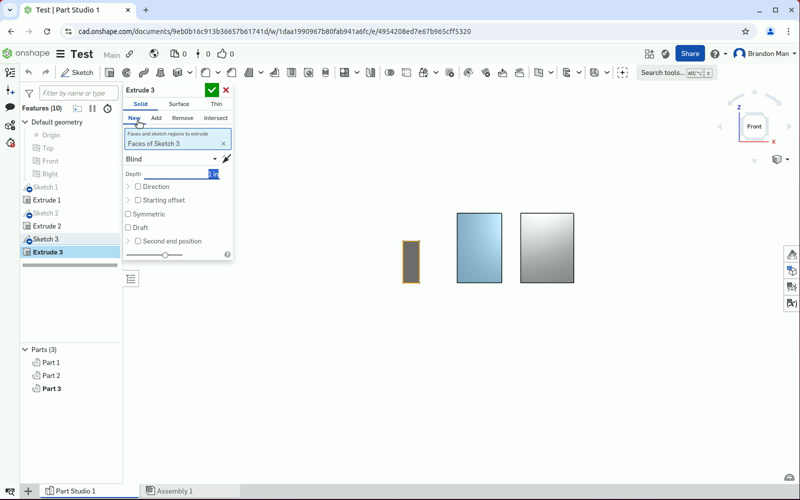
text(-0.241)
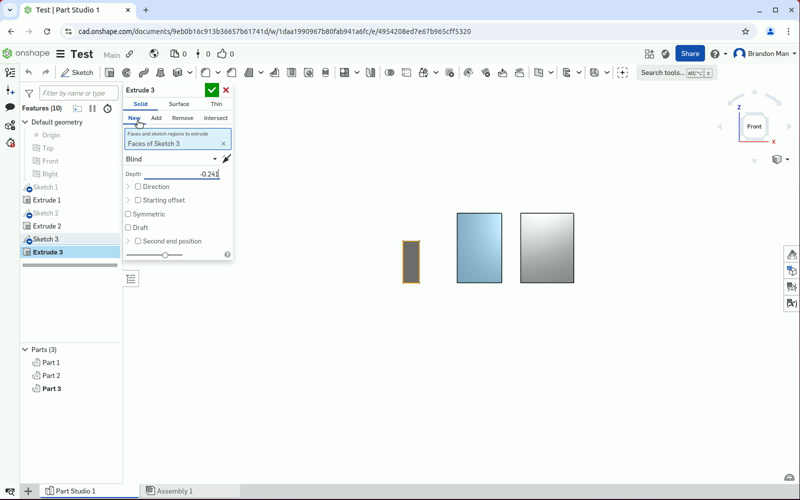
key(enter)
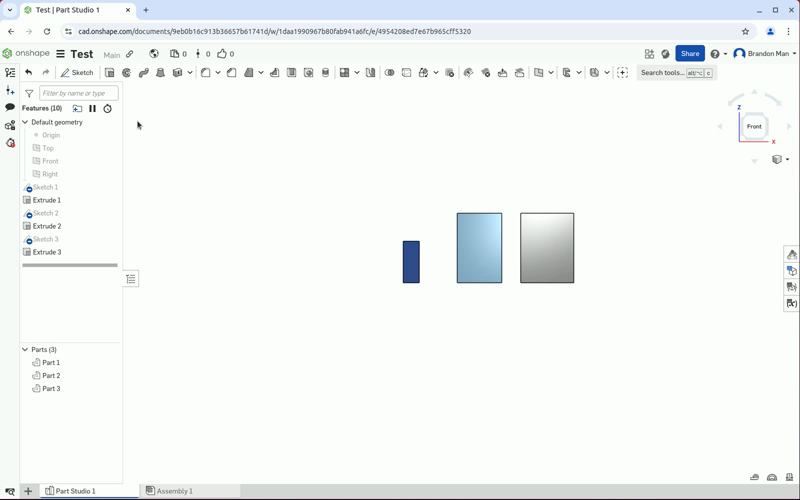
key(shift+h)
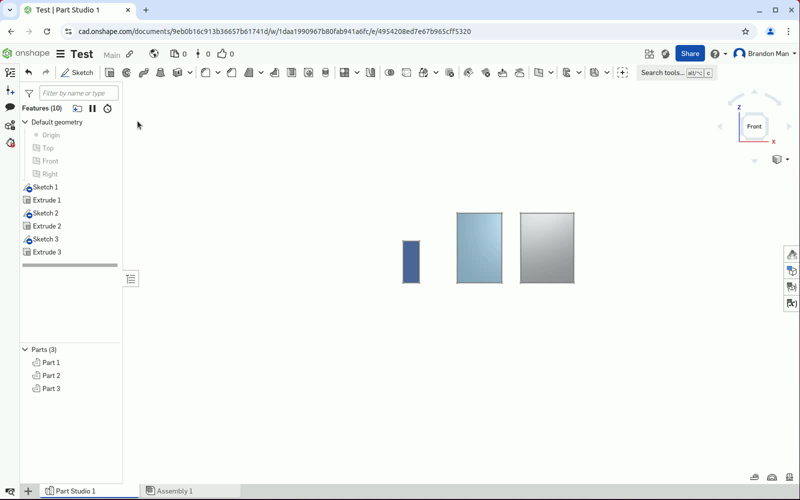
key(shift+h)
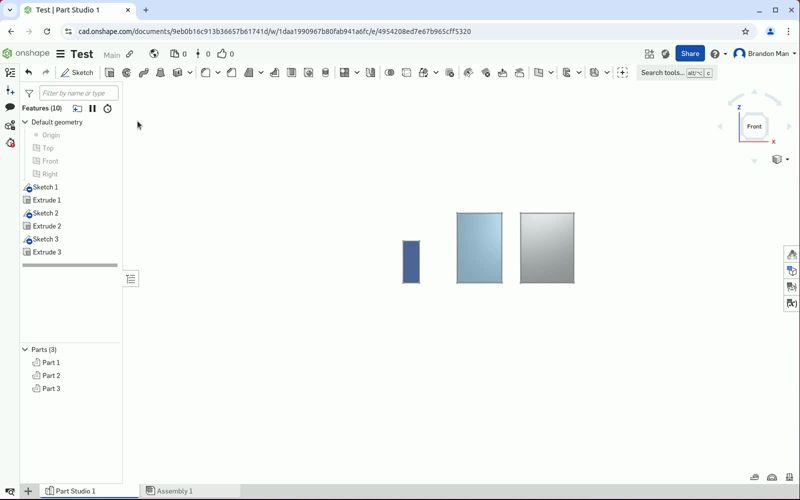
key(shift+7)
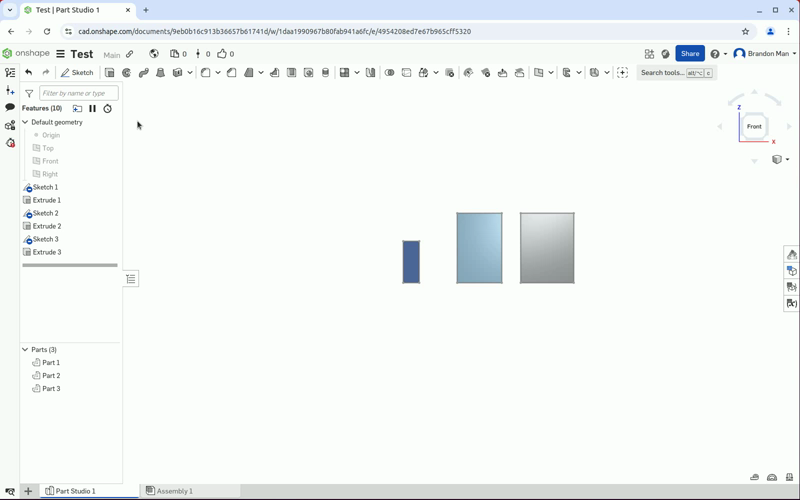
key(left, 2)
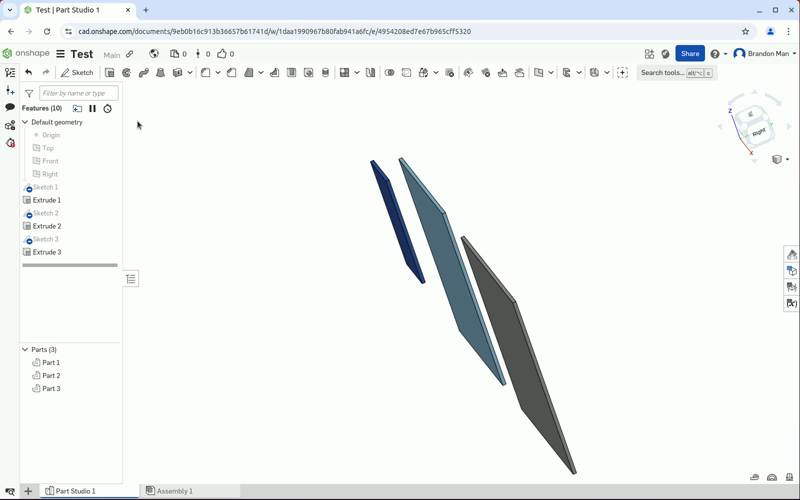
key(down, 2)
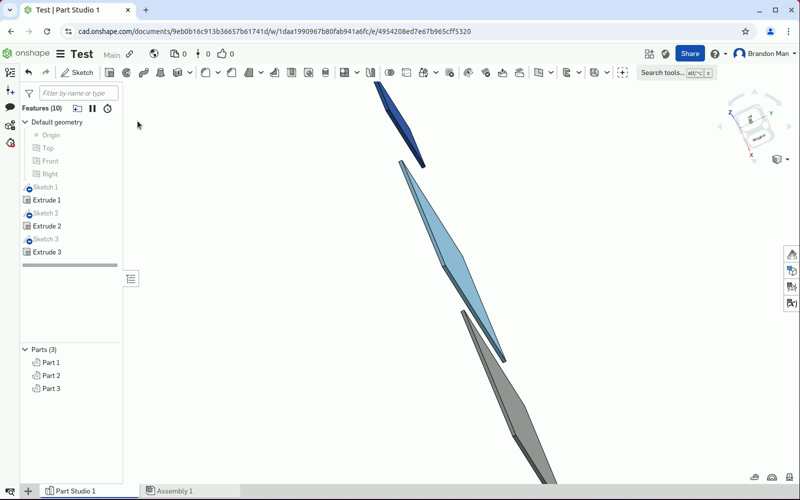
key(up, 2)
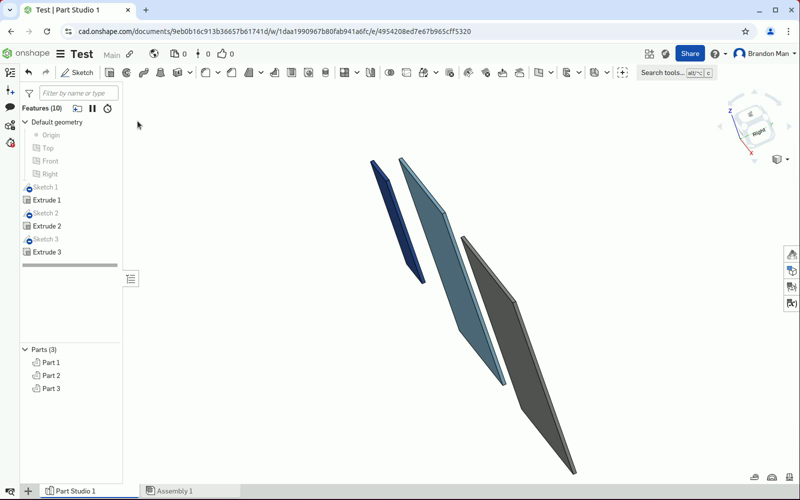
key(right, 2)
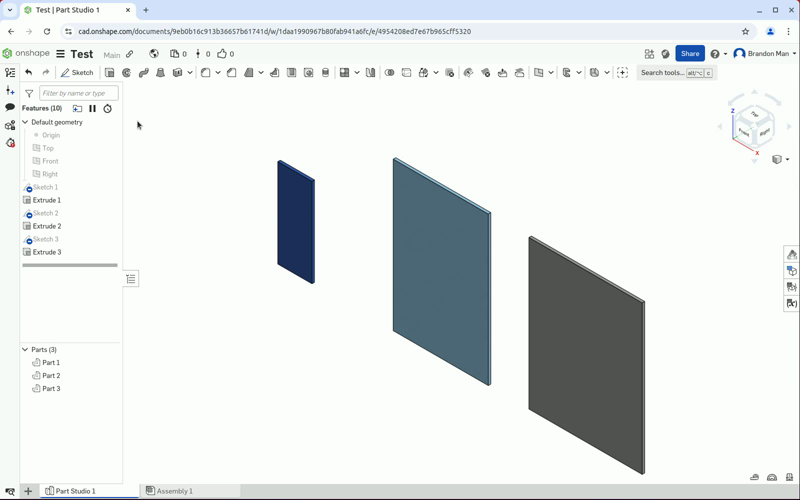
mouse_move(73, 189)
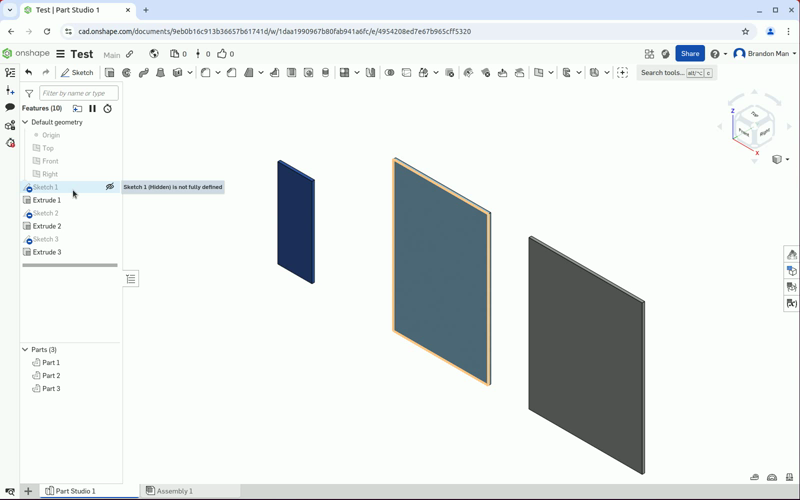
click(73, 189)